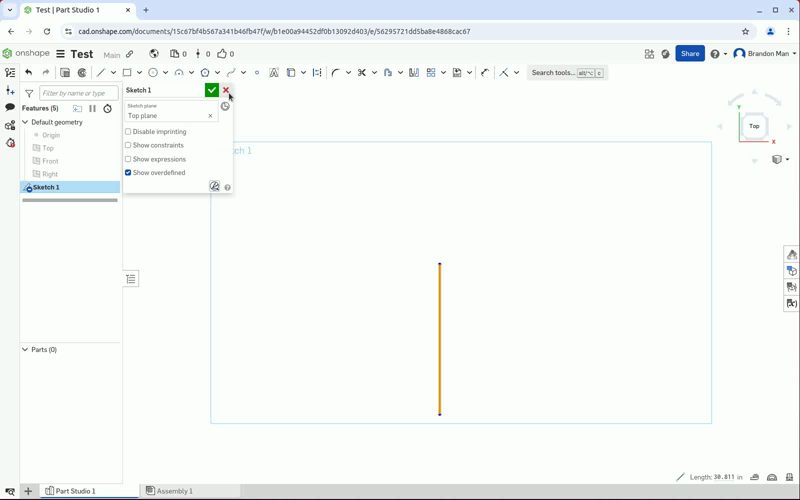
key(shift+h)
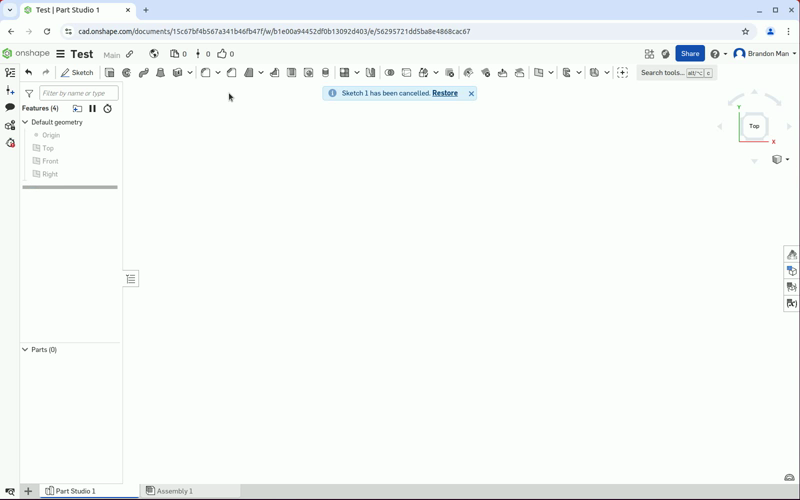
mouse_move(73, 352)
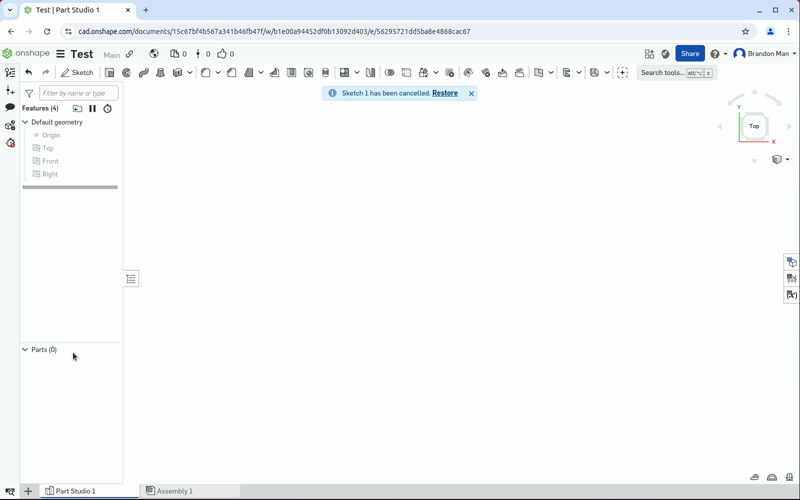
key(y)
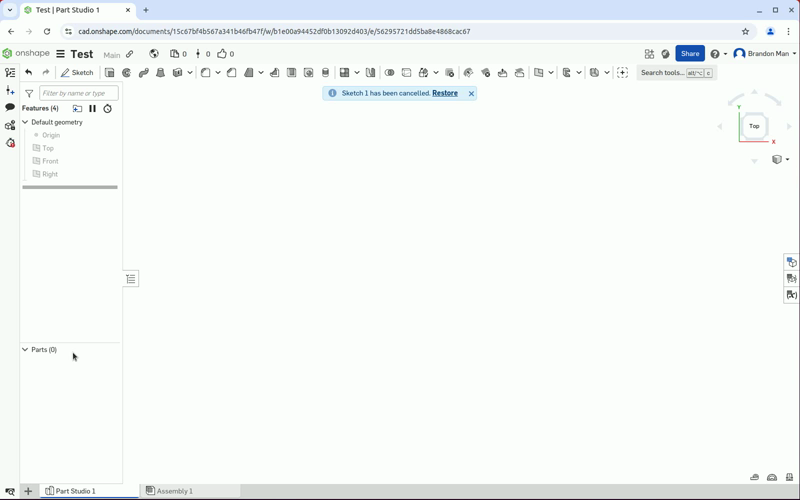
key(shift+p)
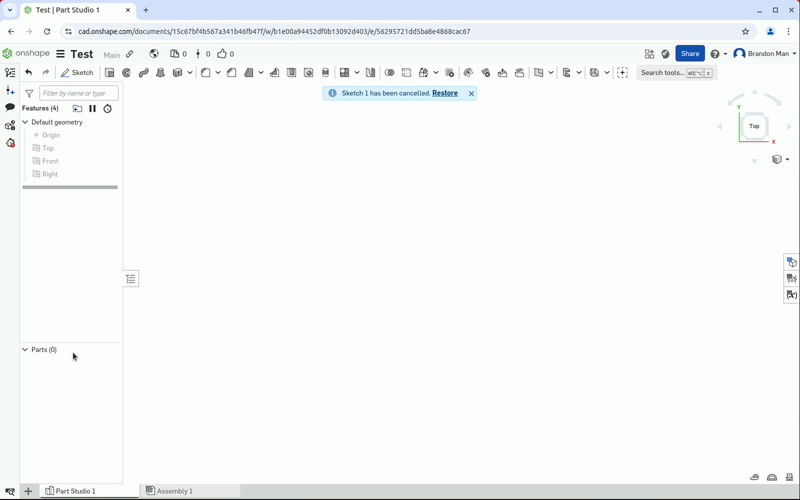
key(space)
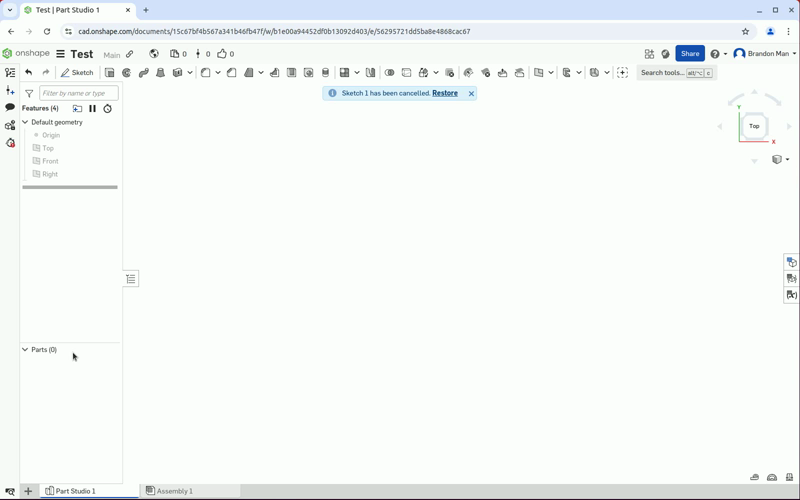
key_down(shift)
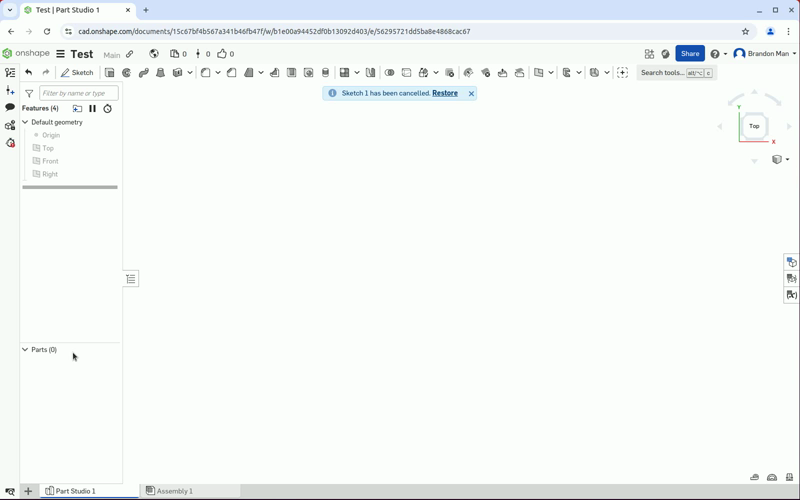
key(up)
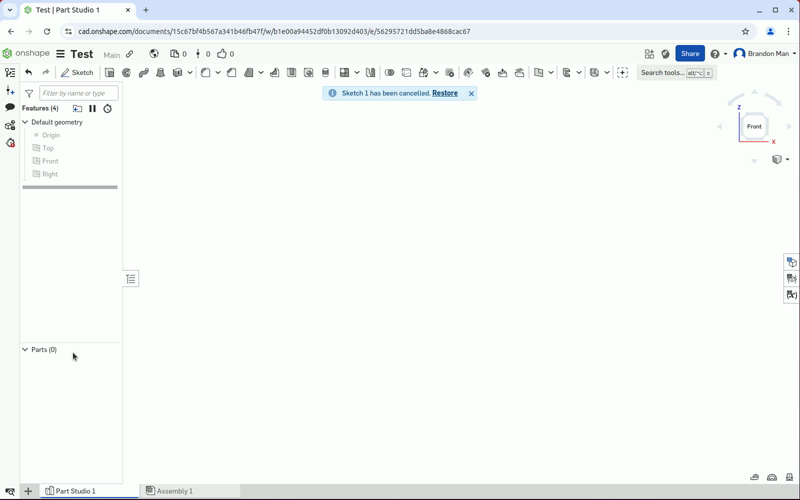
key_up(shift)
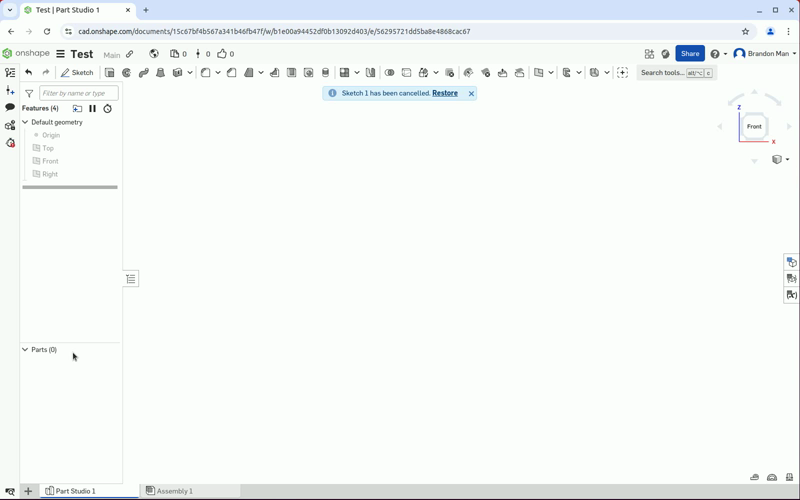
mouse_move(73, 352)
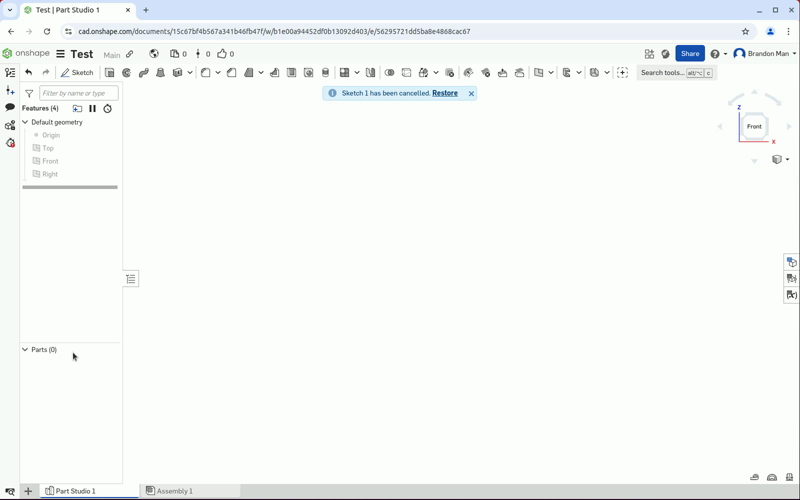
key(shift+y)
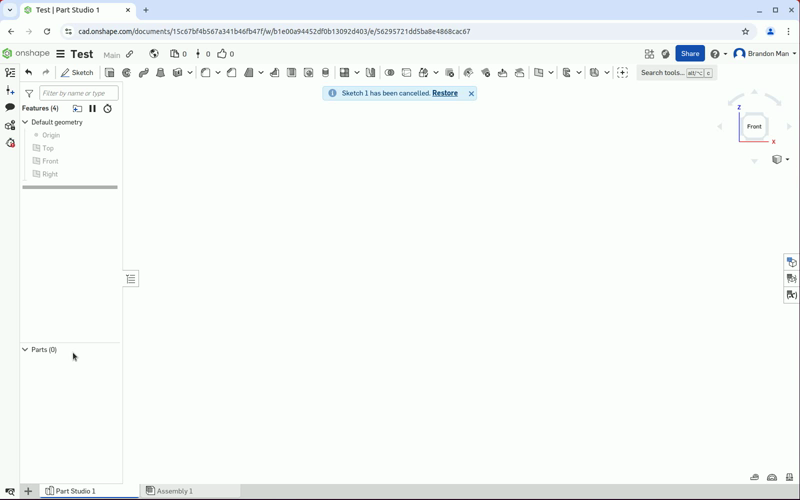
key(shift+s)
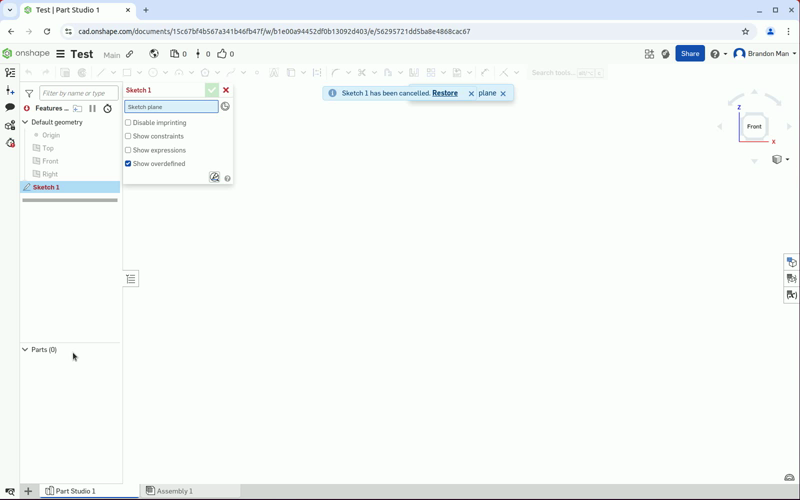
mouse_move(73, 163)
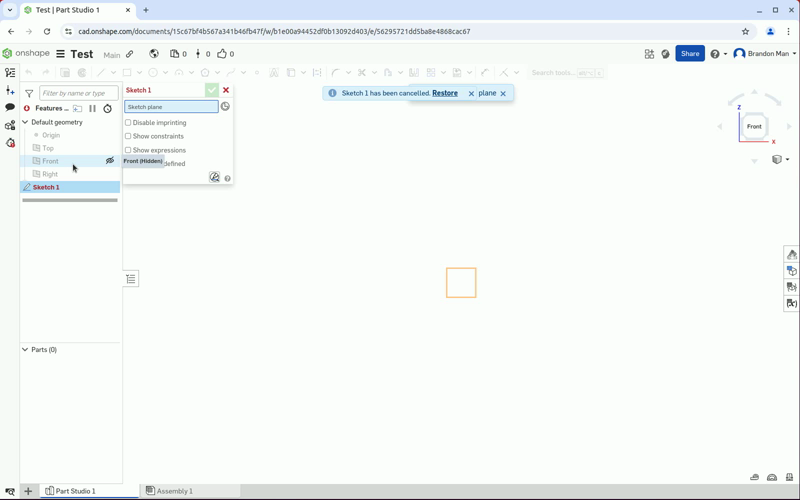
click(73, 163)
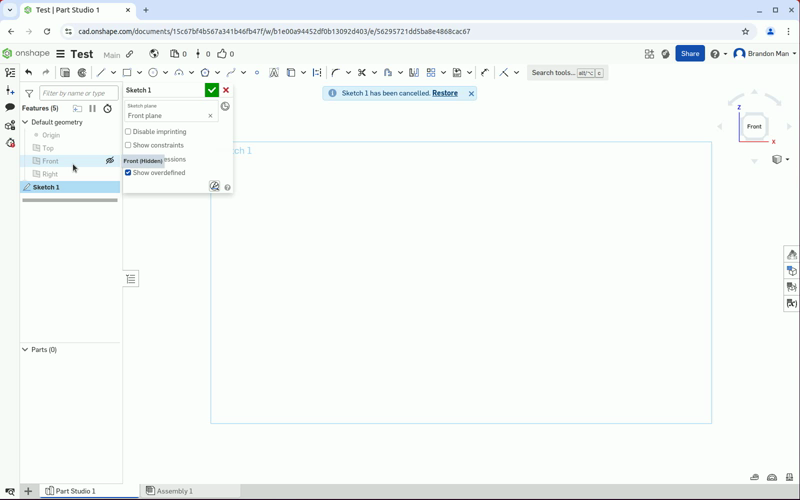
mouse_move(73, 352)
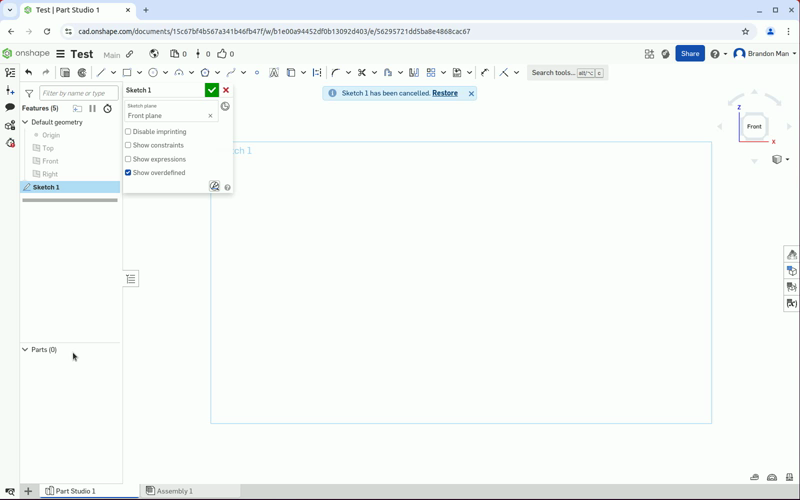
key(y)
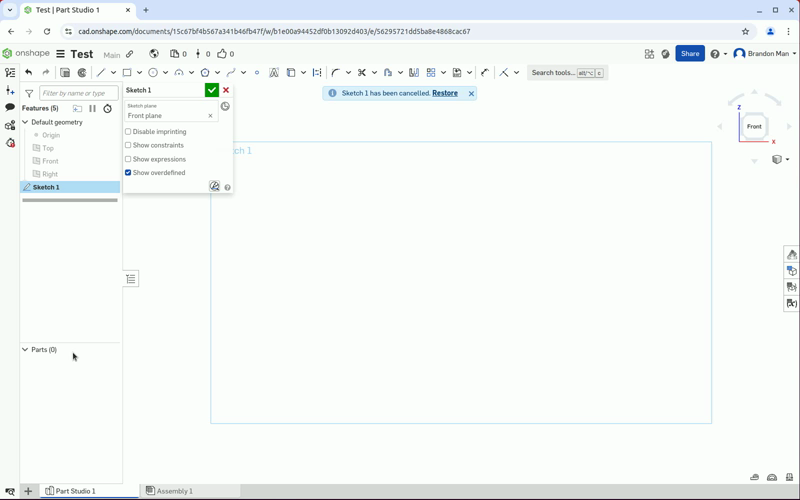
key(c)
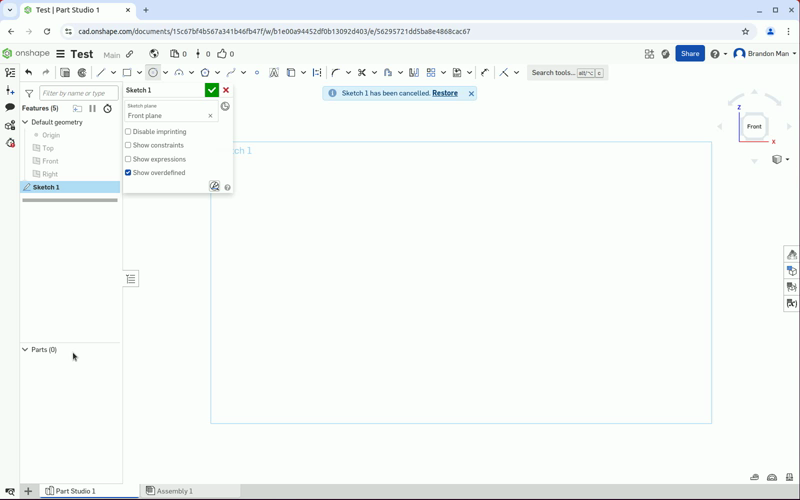
key_down(shift)
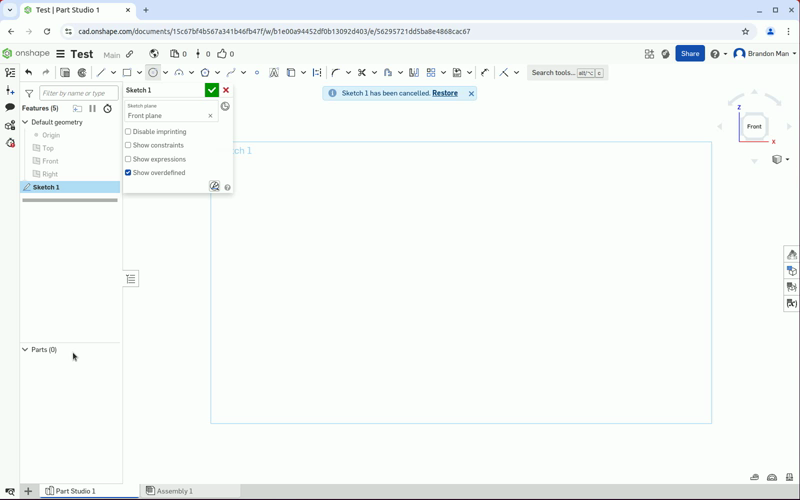
mouse_move(460, 282)
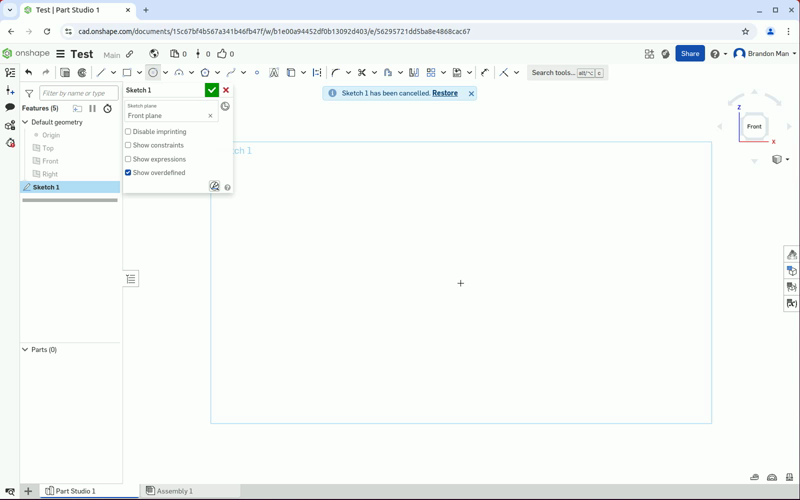
click(460, 282)
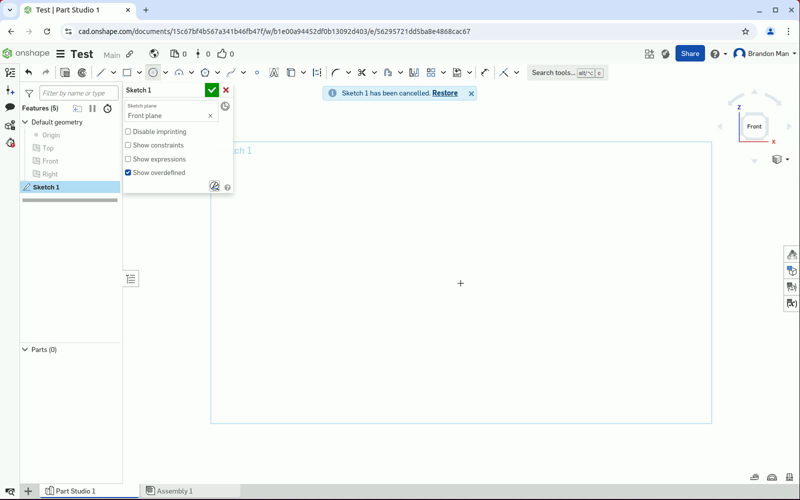
key_up(shift)
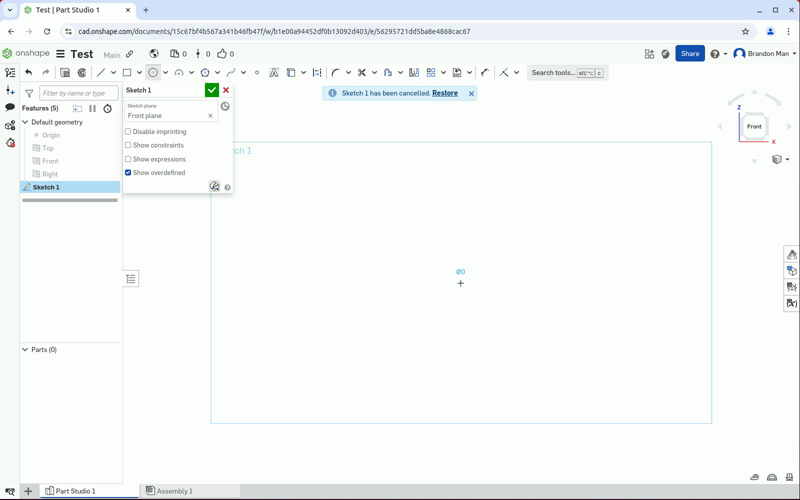
mouse_move(523, 282)
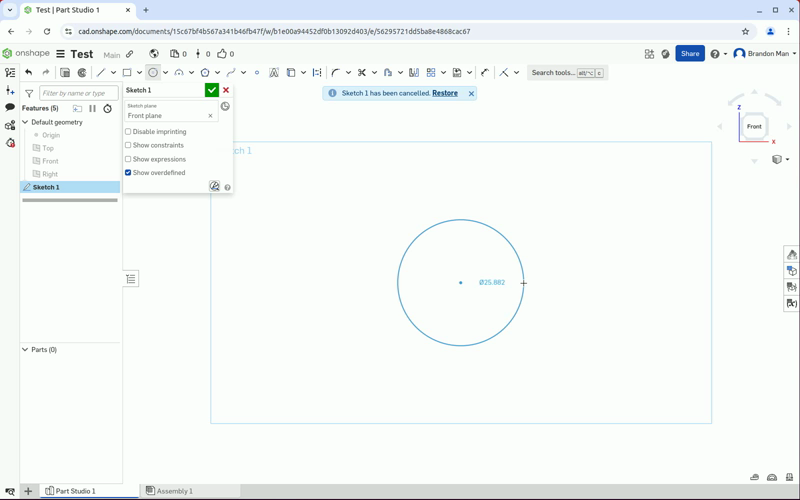
click(523, 282)
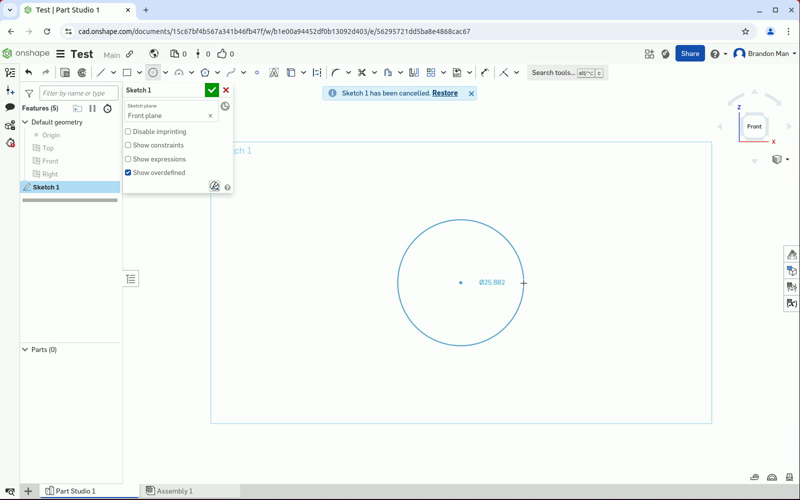
key(esc)
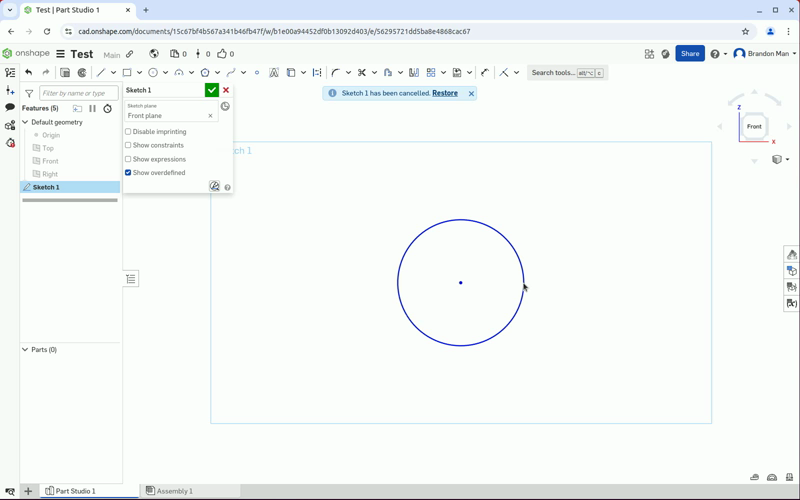
key(c)
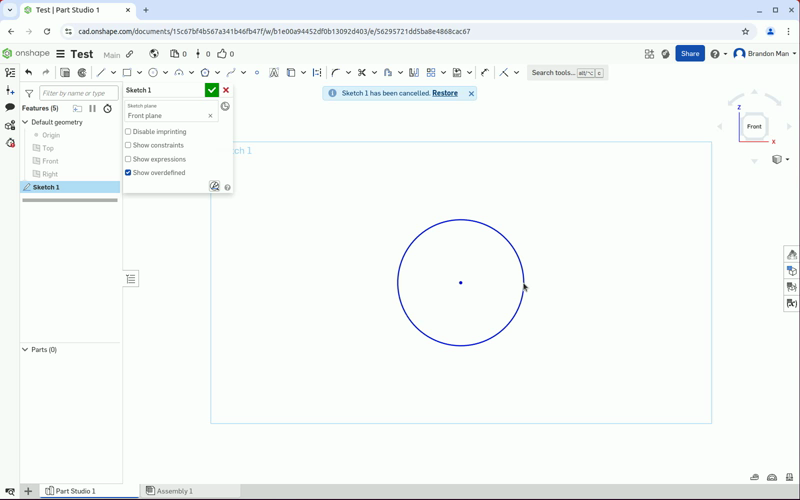
key_down(shift)
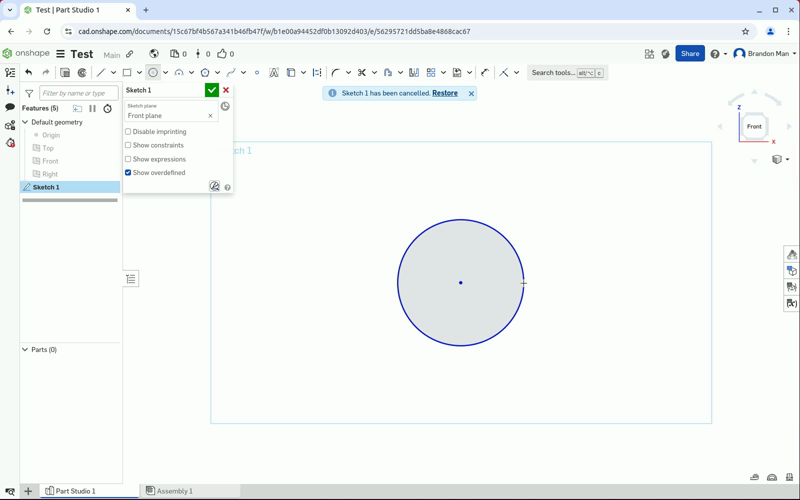
mouse_move(460, 282)
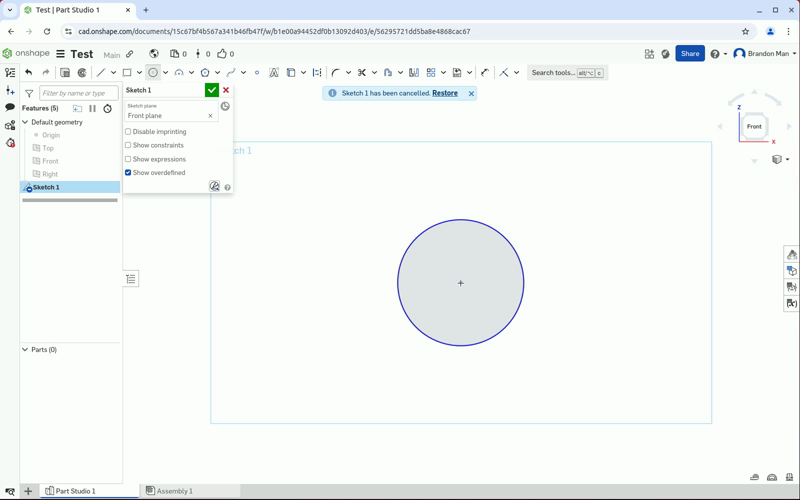
click(460, 282)
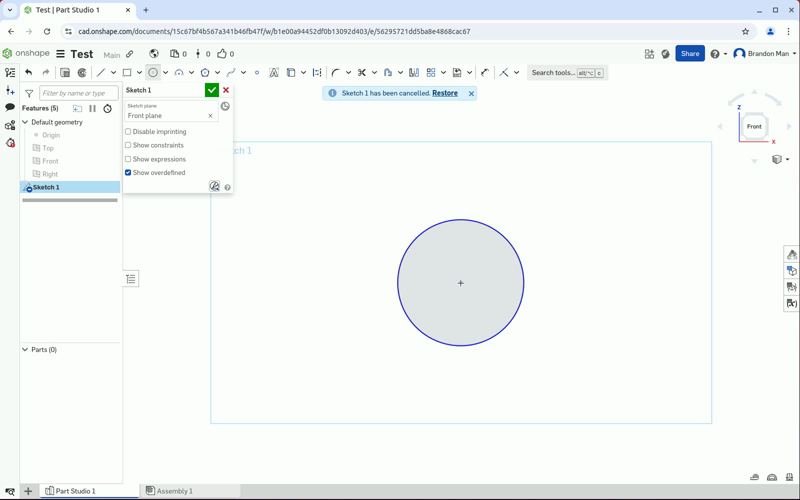
key_up(shift)
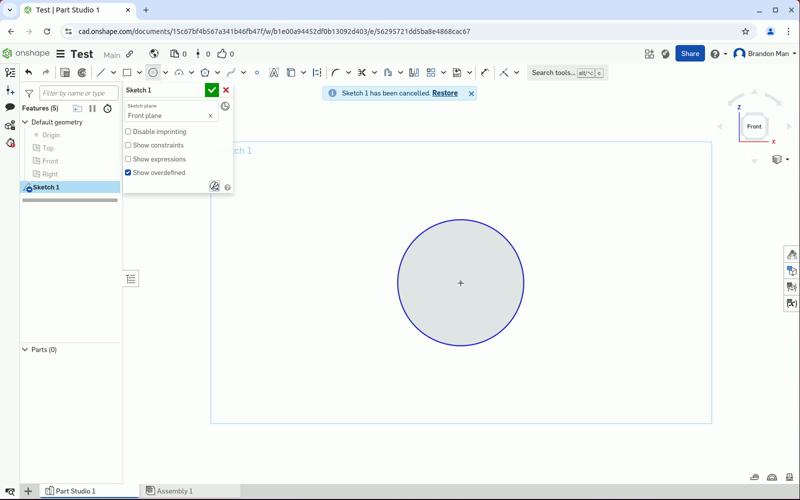
mouse_move(521, 282)
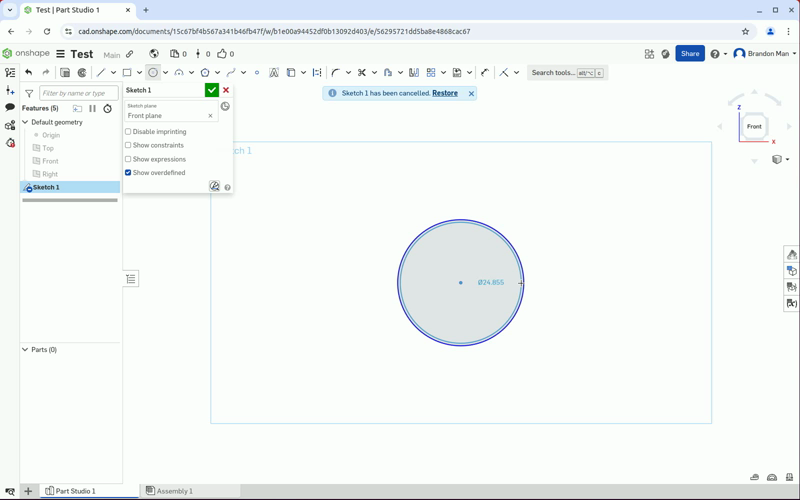
scroll(6)
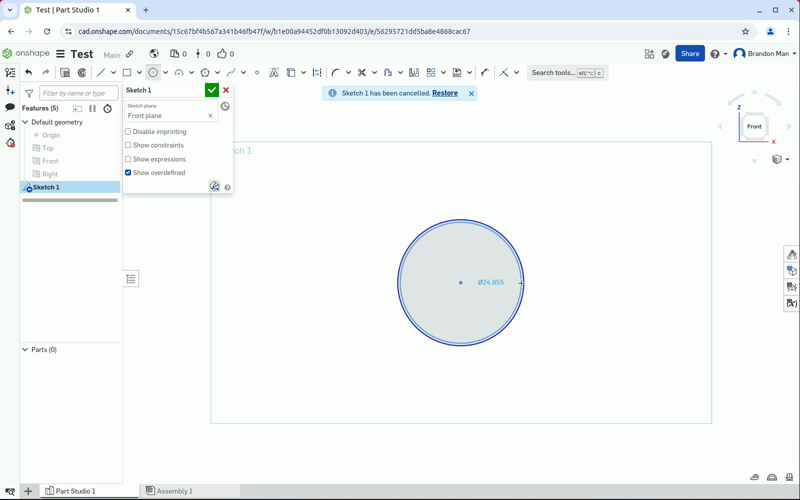
scroll(6)
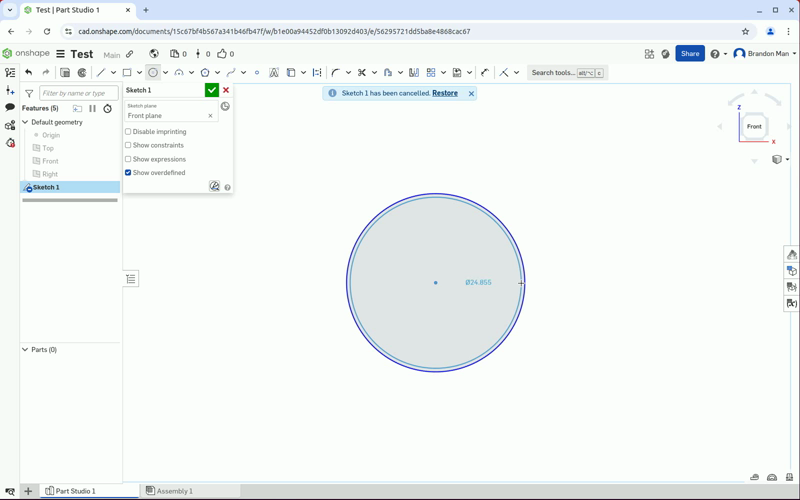
scroll(6)
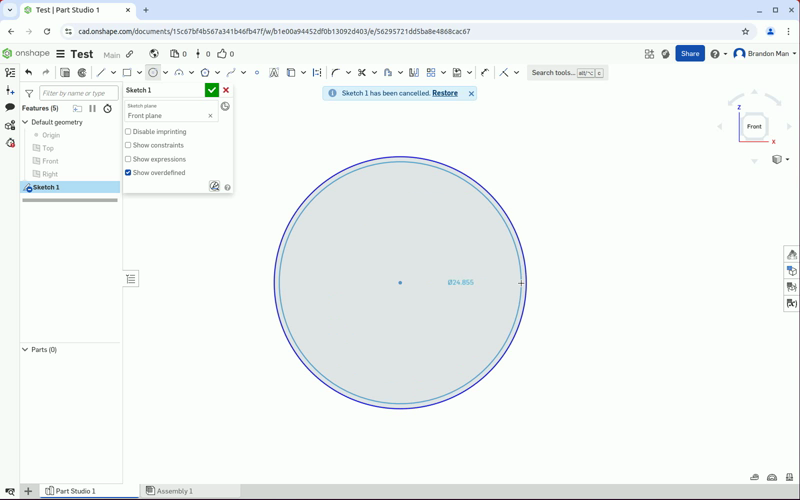
scroll(6)
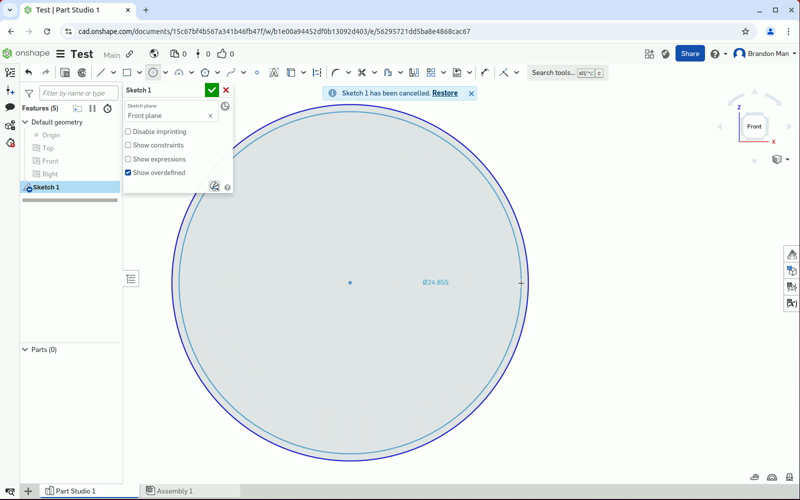
scroll(6)
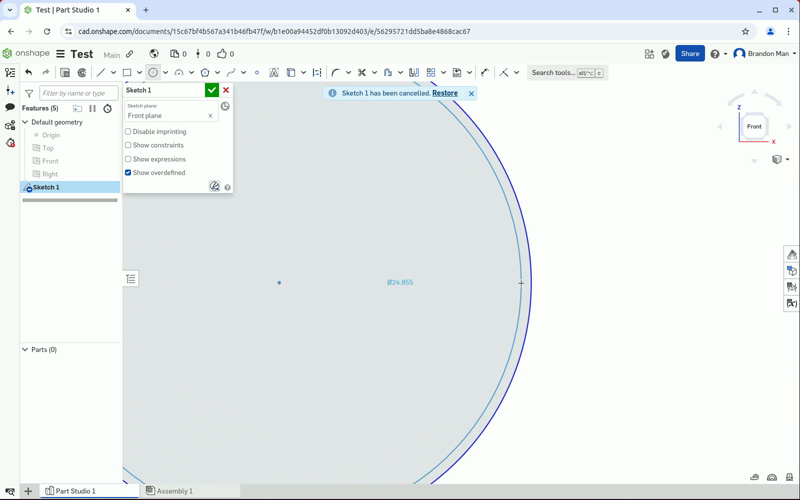
scroll(6)
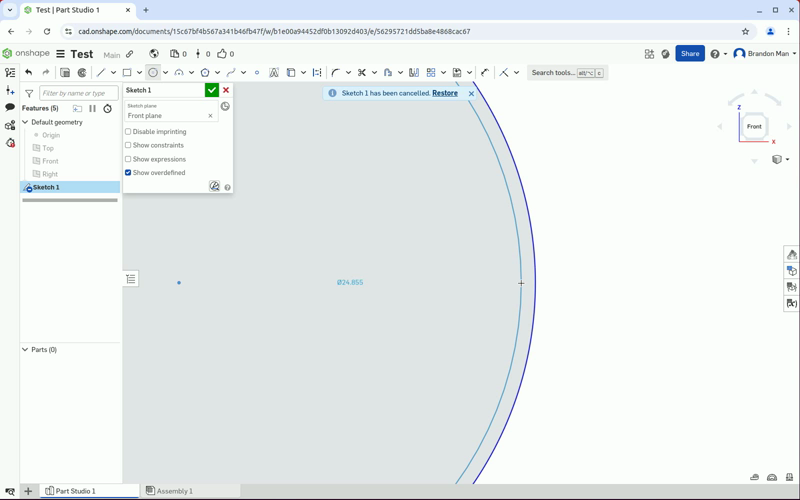
scroll(6)
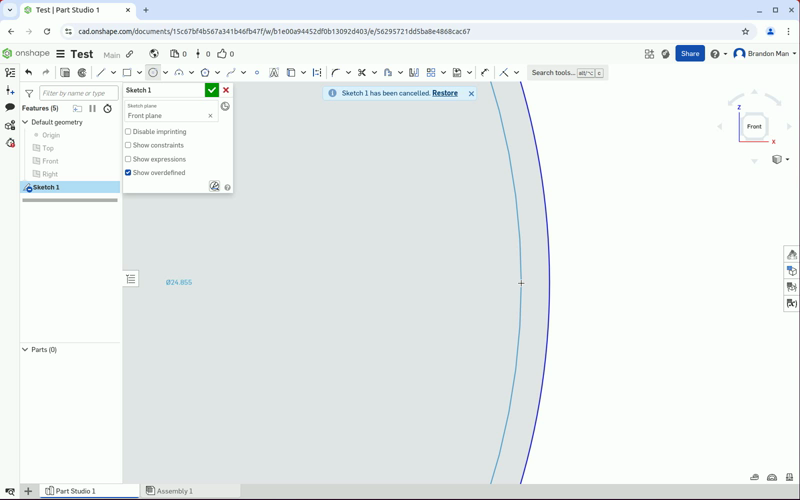
click(521, 282)
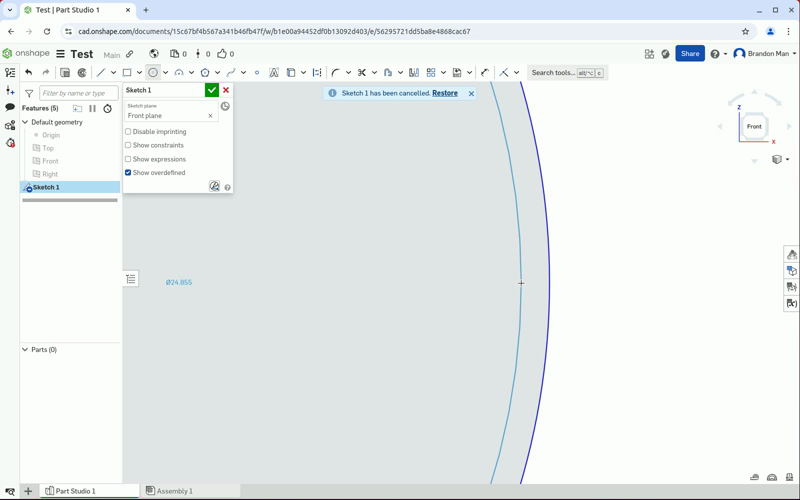
scroll(-6)
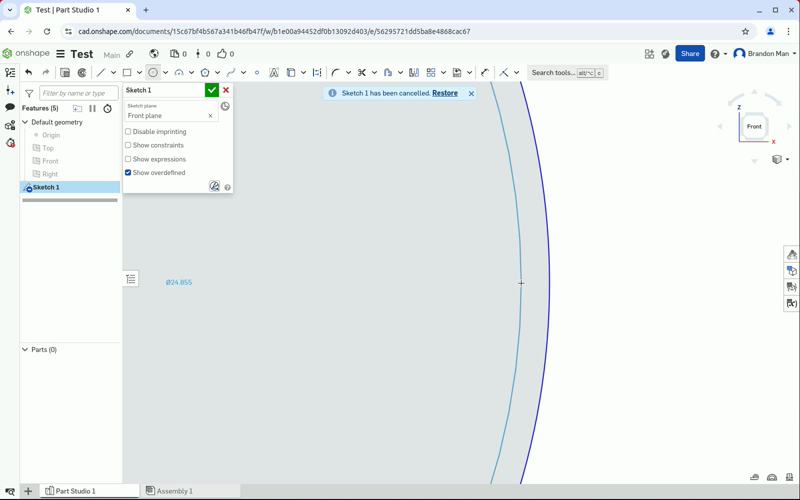
scroll(-6)
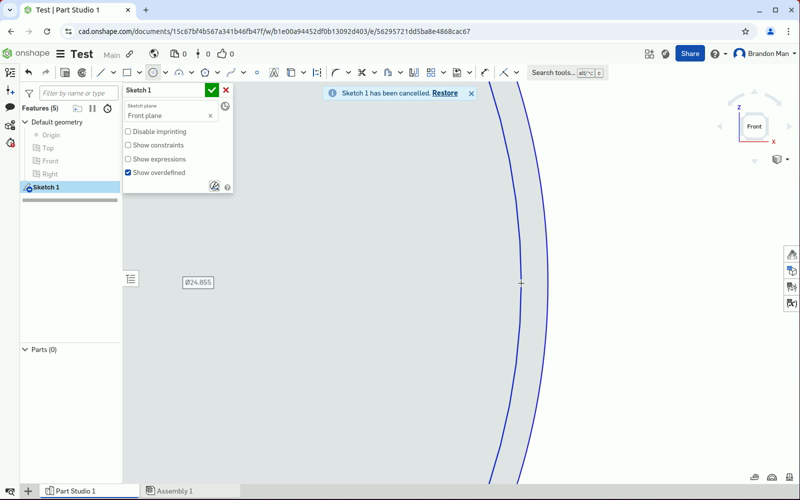
scroll(-6)
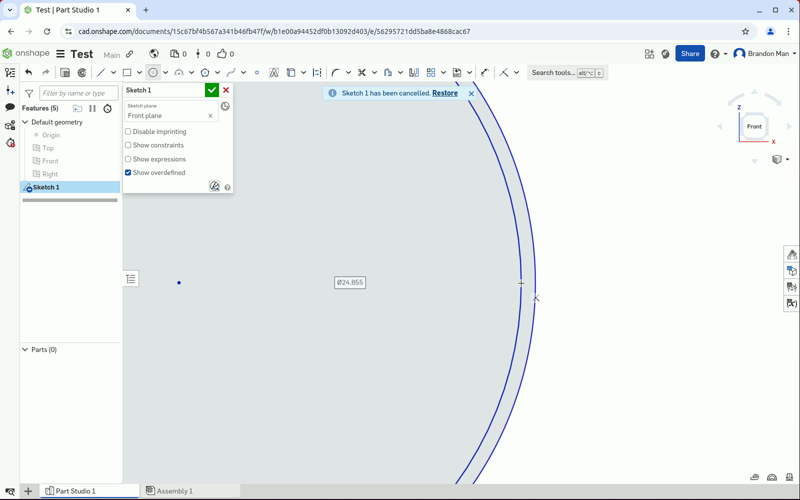
scroll(-6)
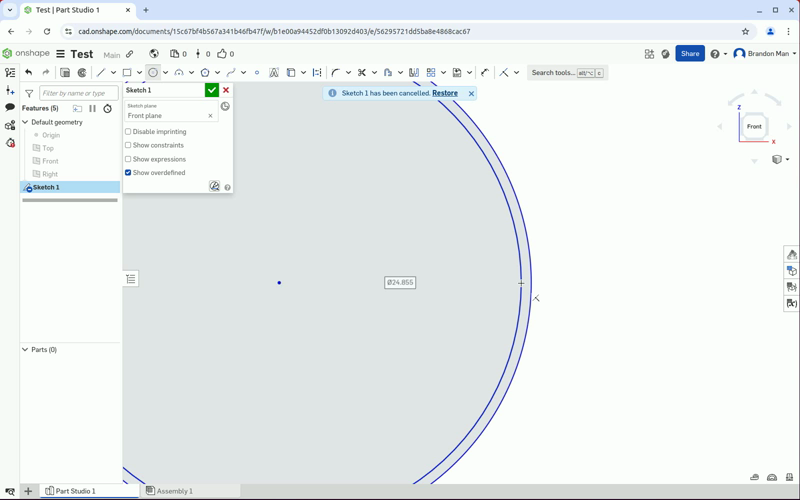
scroll(-6)
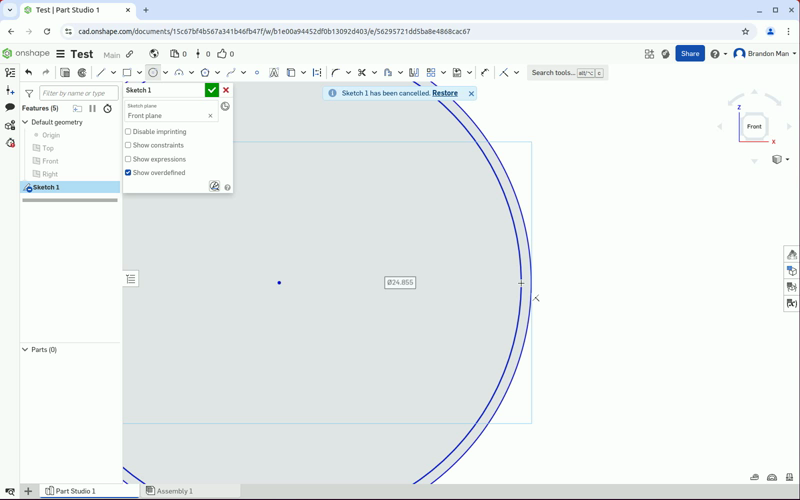
scroll(-6)
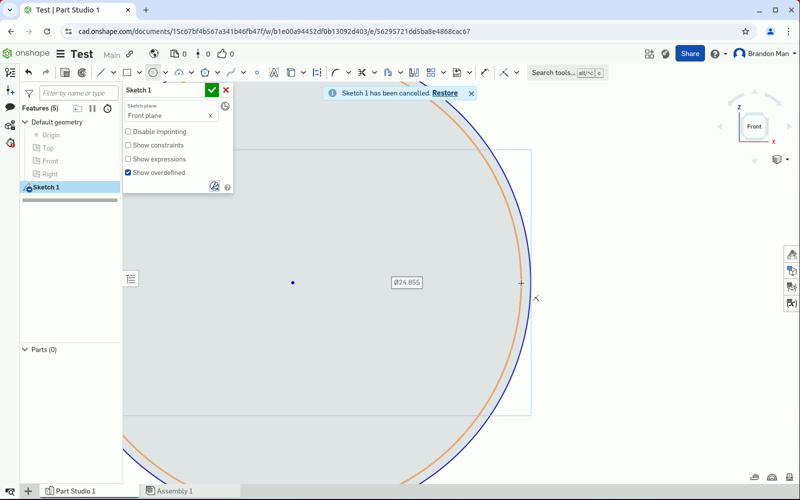
scroll(-6)
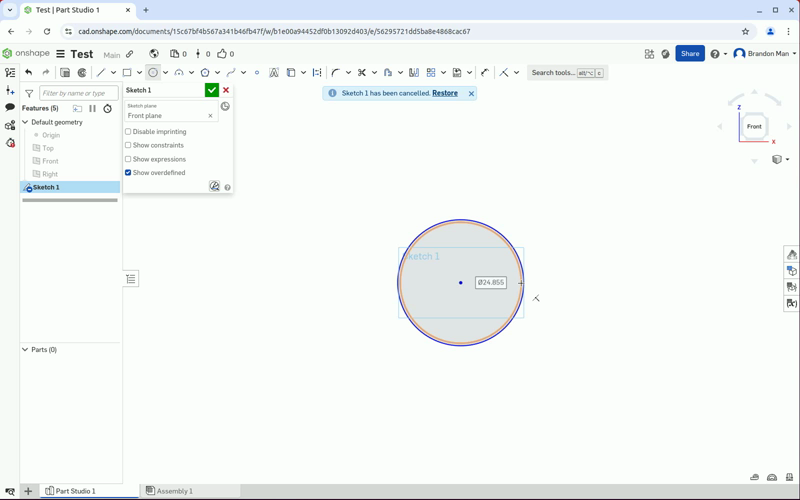
key(esc)
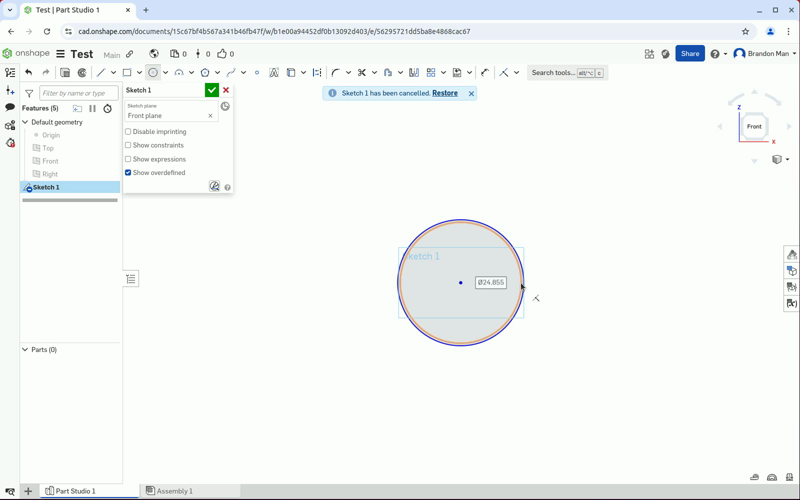
mouse_move(429, 335)
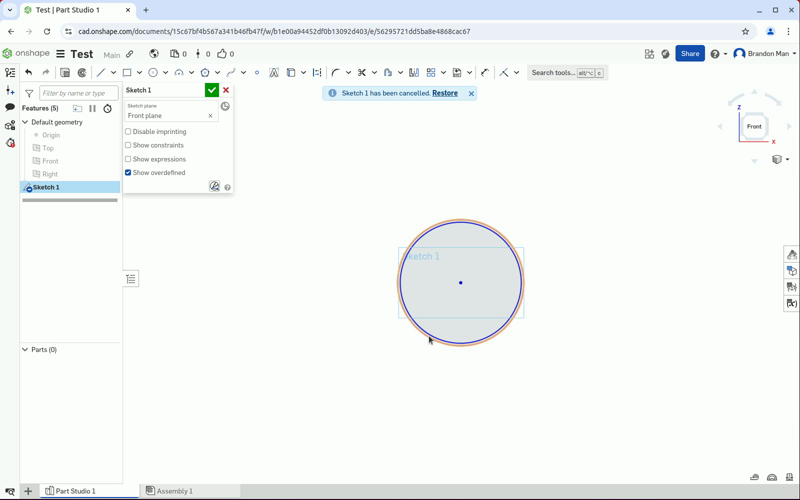
scroll(6)
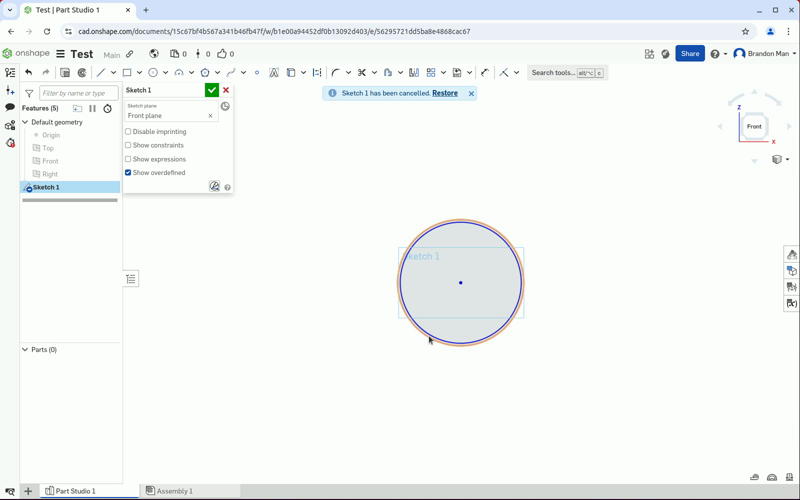
scroll(6)
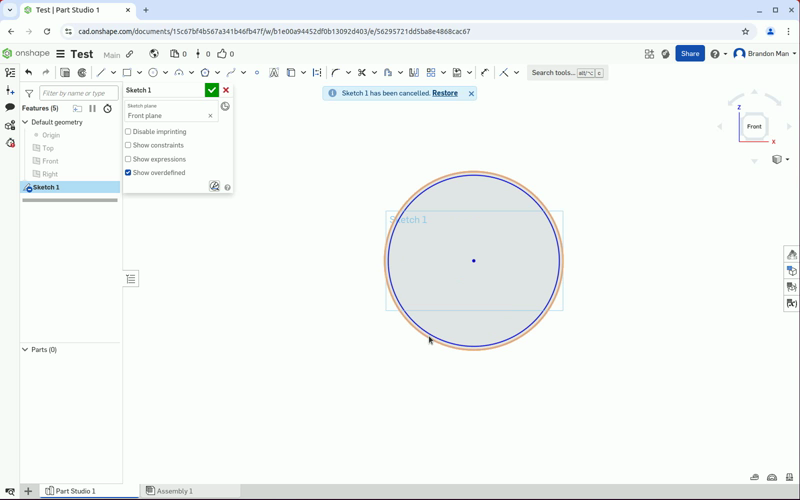
scroll(6)
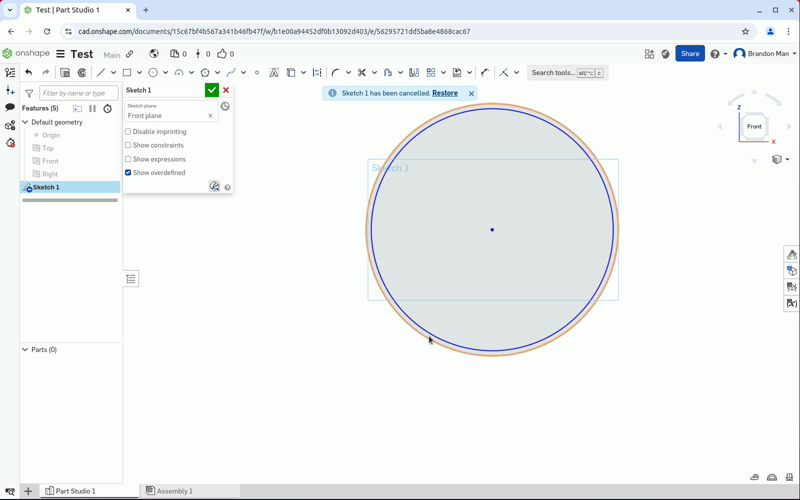
scroll(6)
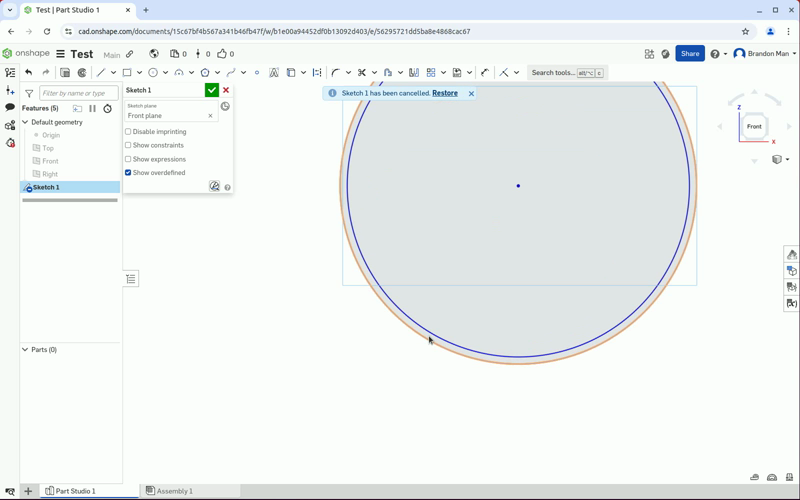
scroll(6)
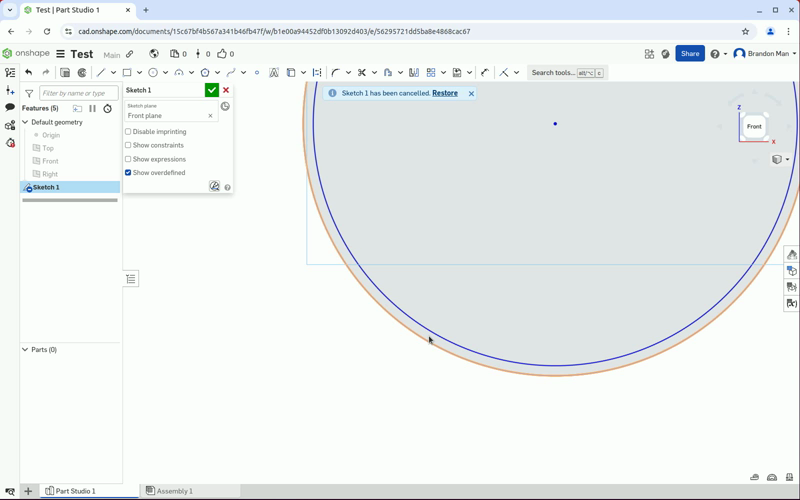
scroll(6)
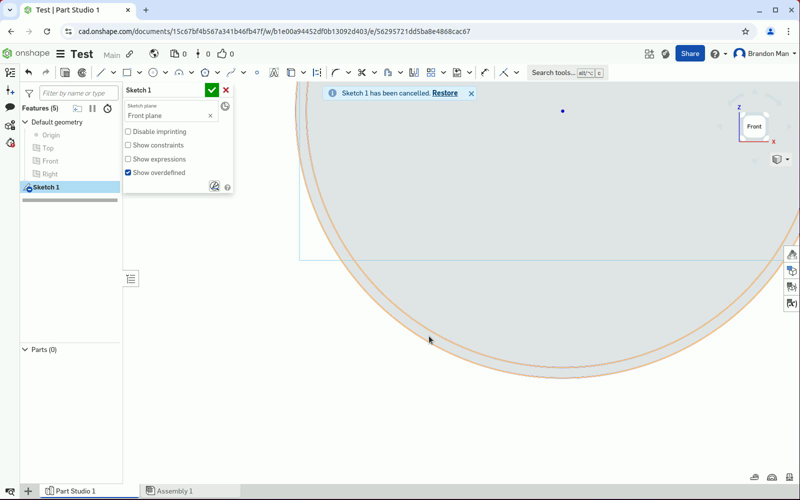
scroll(6)
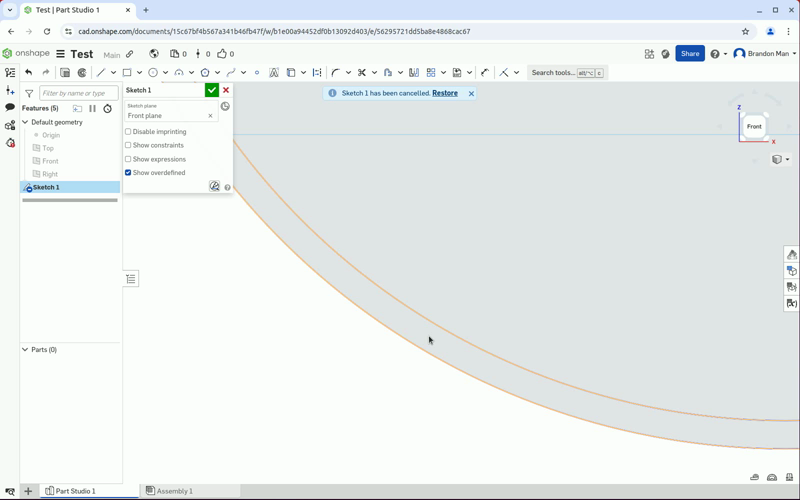
click(429, 335)
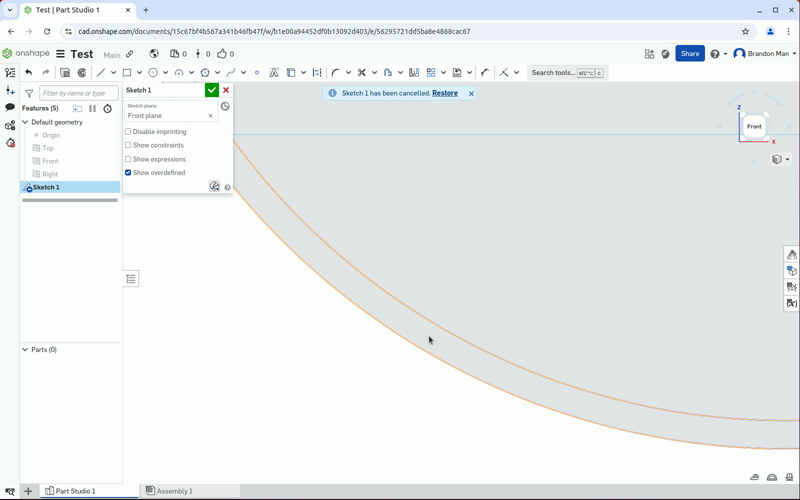
scroll(-6)
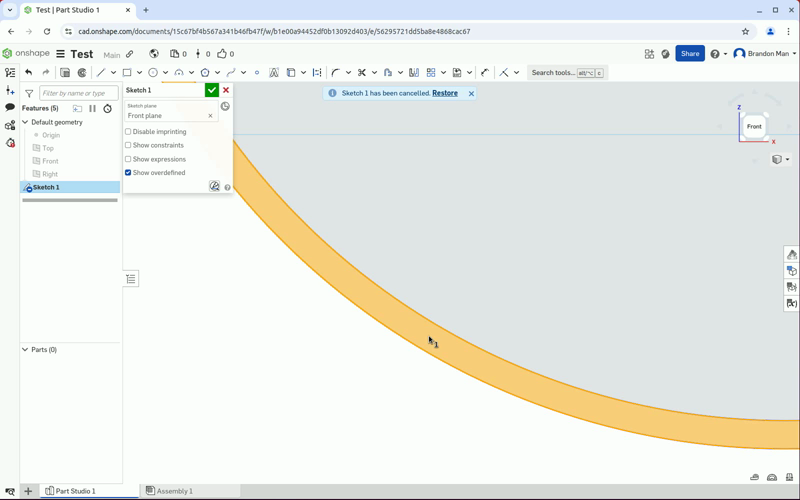
scroll(-6)
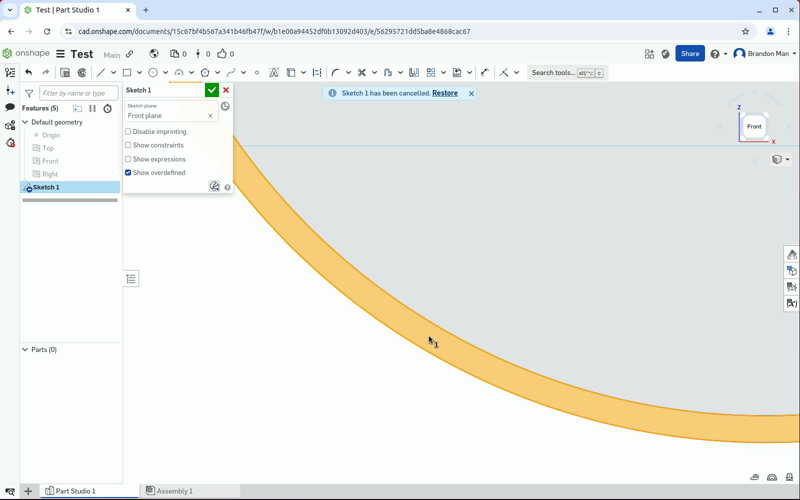
scroll(-6)
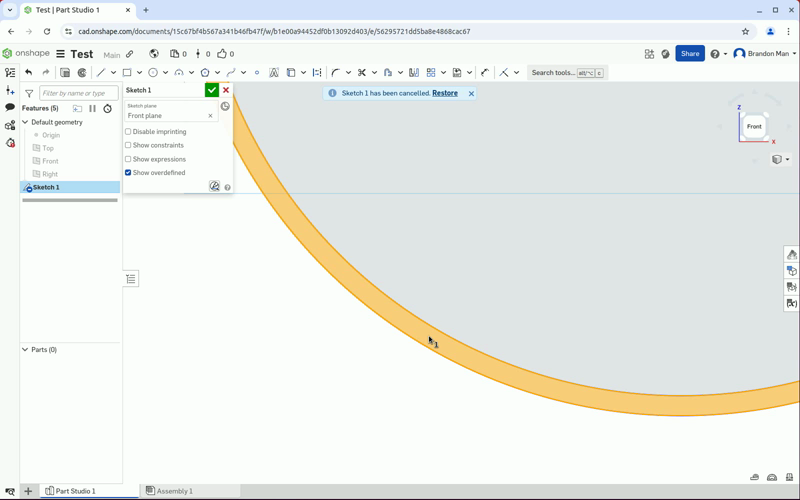
scroll(-6)
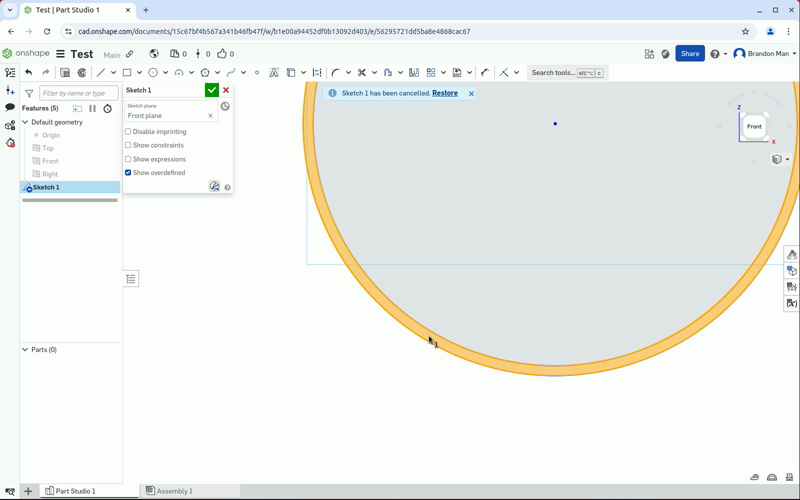
scroll(-6)
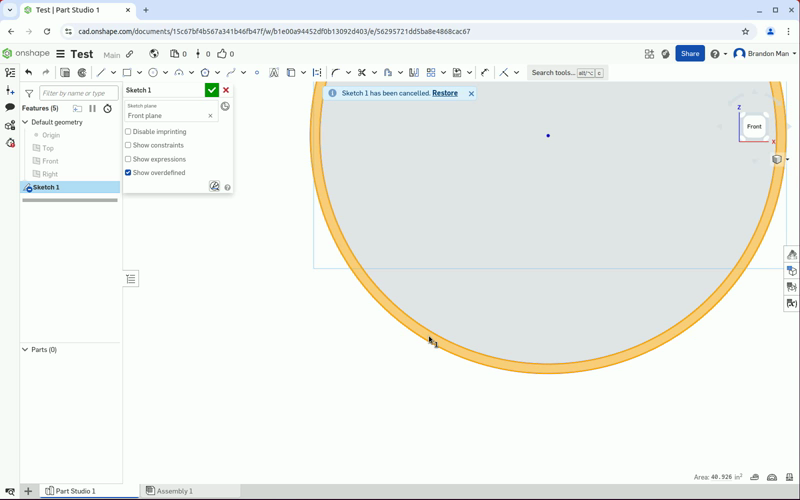
scroll(-6)
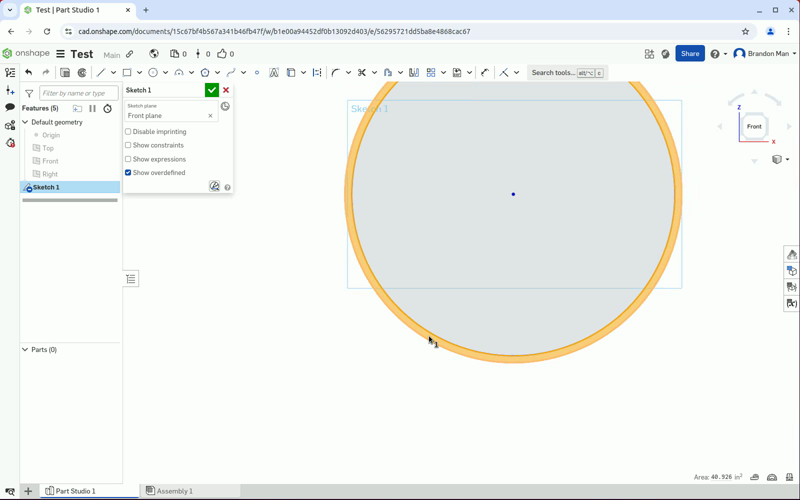
scroll(-6)
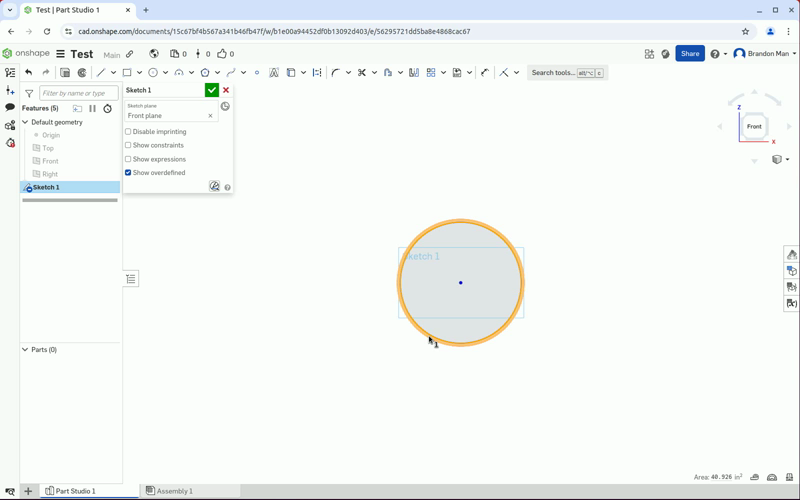
mouse_move(73, 352)
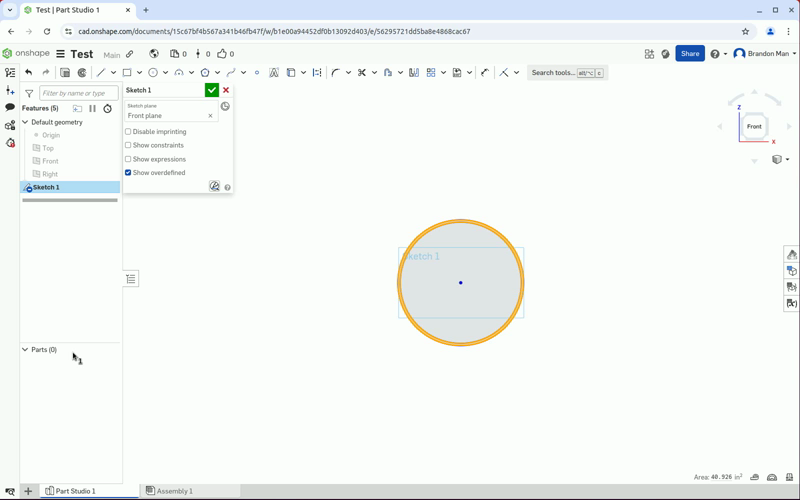
key(shift+y)
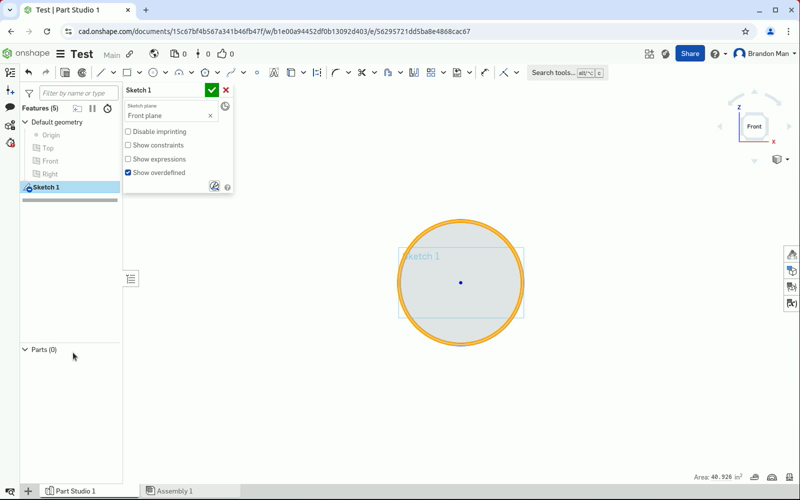
key(shift+e)
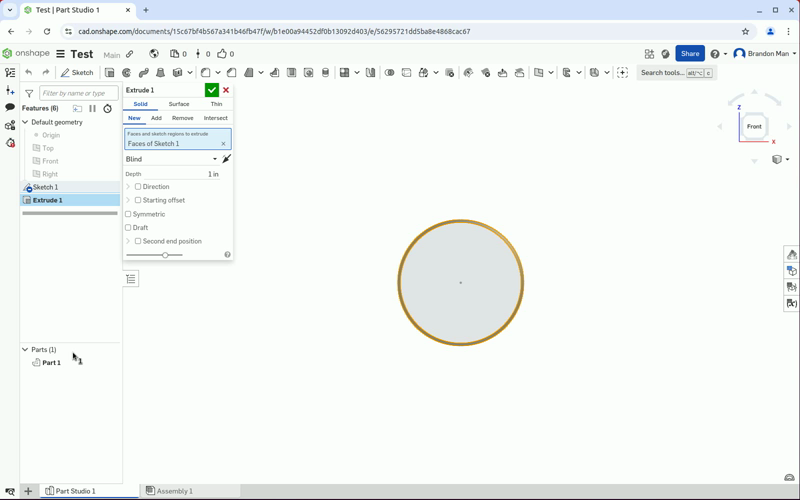
mouse_move(143, 106)
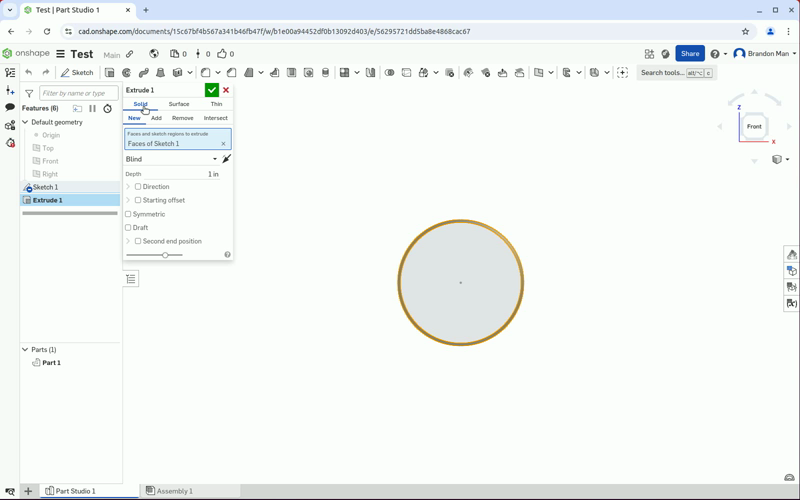
click(143, 106)
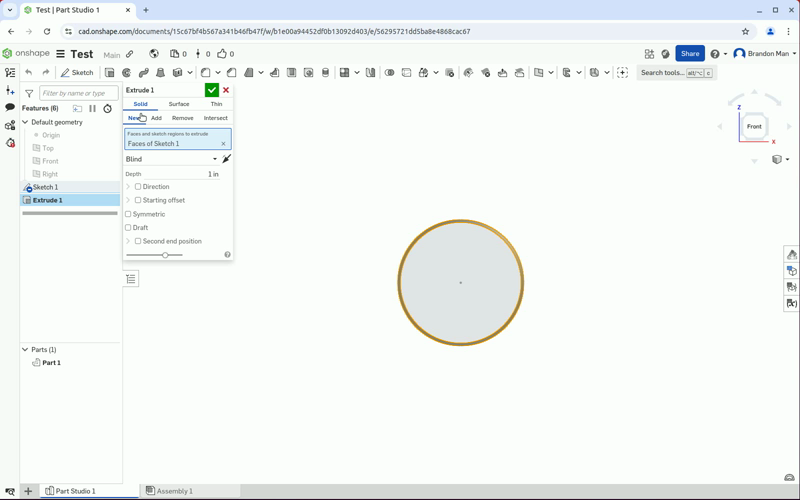
mouse_move(137, 120)
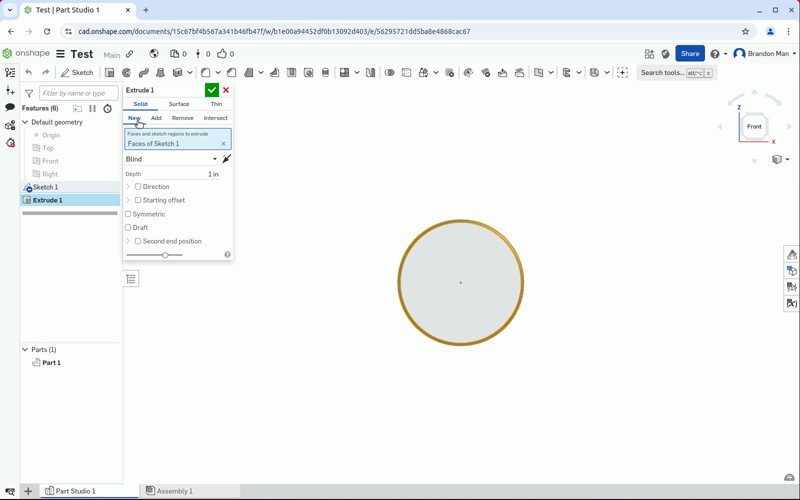
click(137, 120)
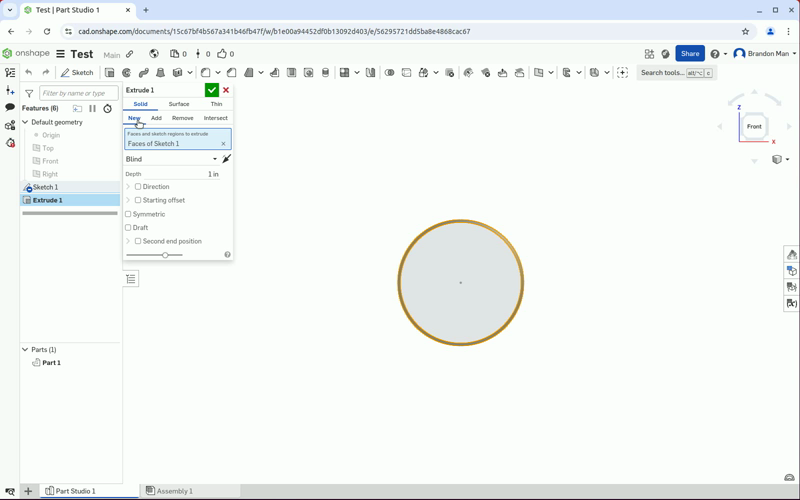
key(tab, 4)
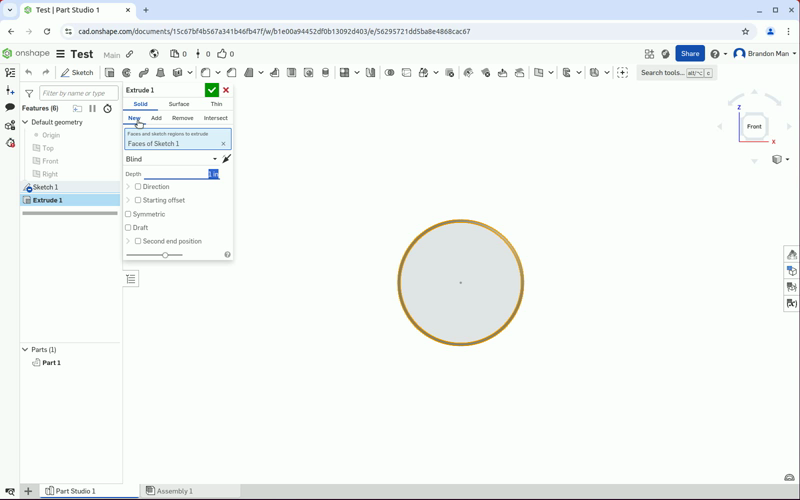
text(2.407)
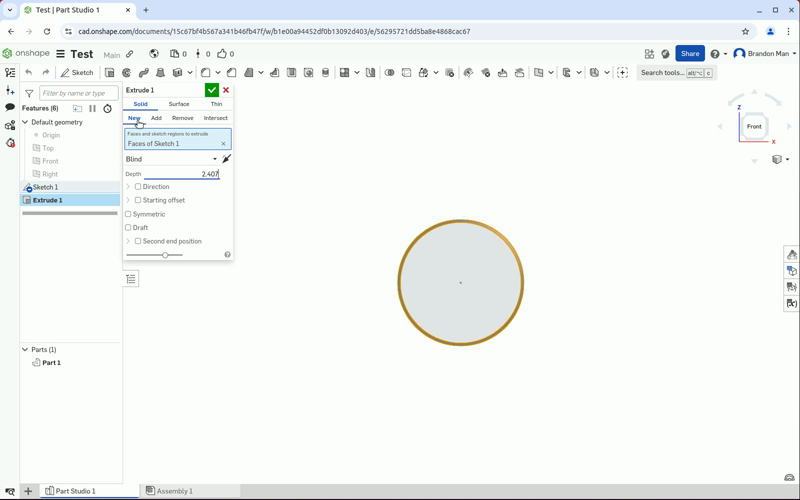
key(enter)
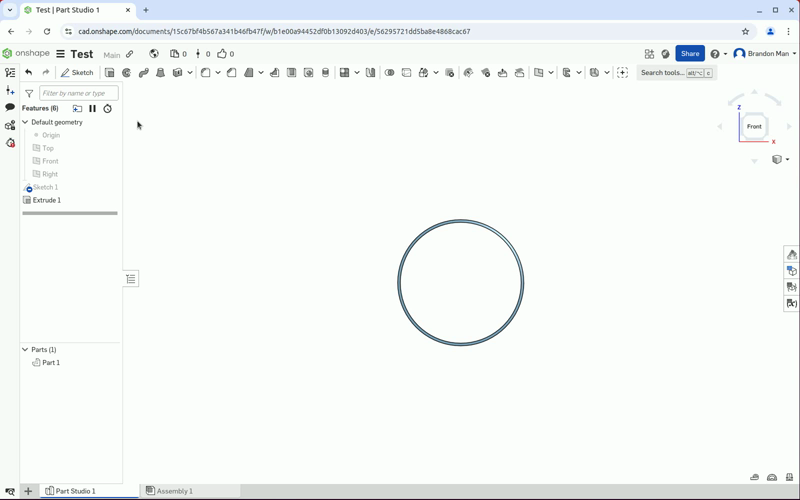
key(shift+h)
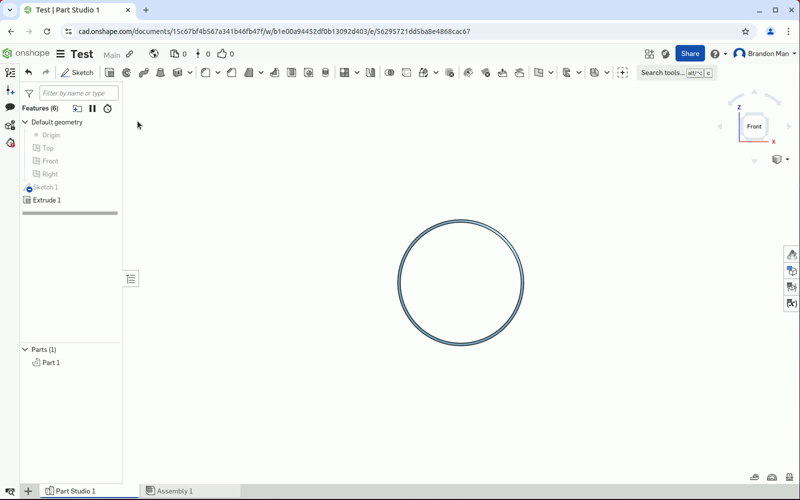
key(shift+h)
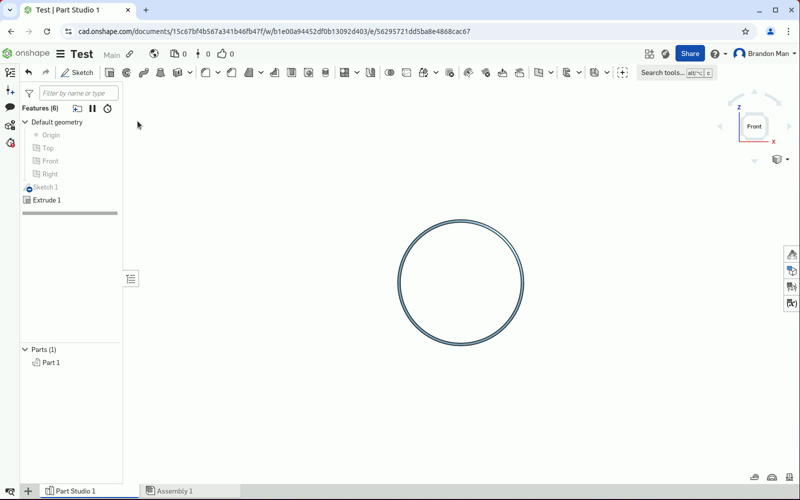
mouse_move(73, 189)
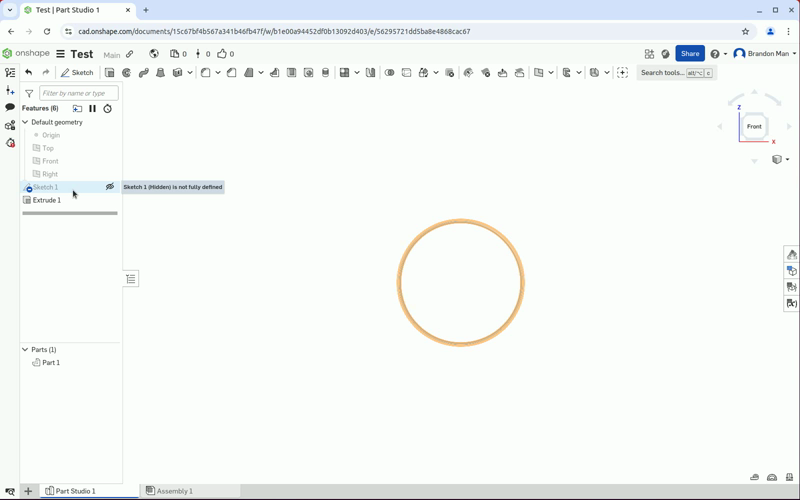
click(73, 189)
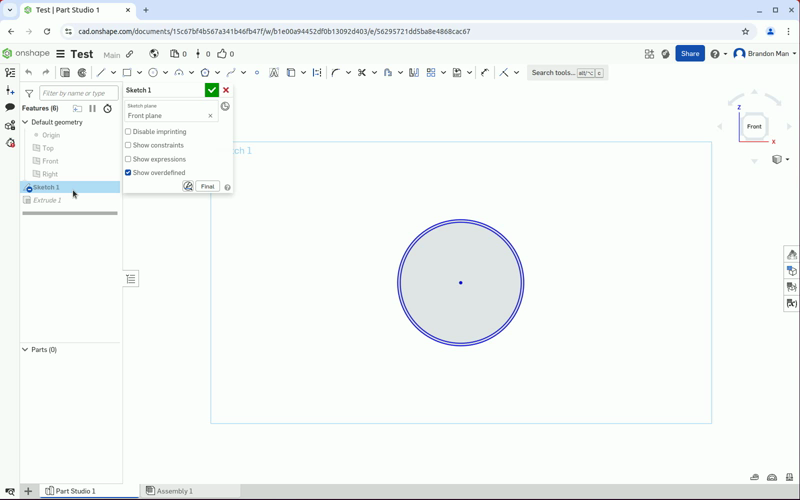
mouse_move(229, 92)
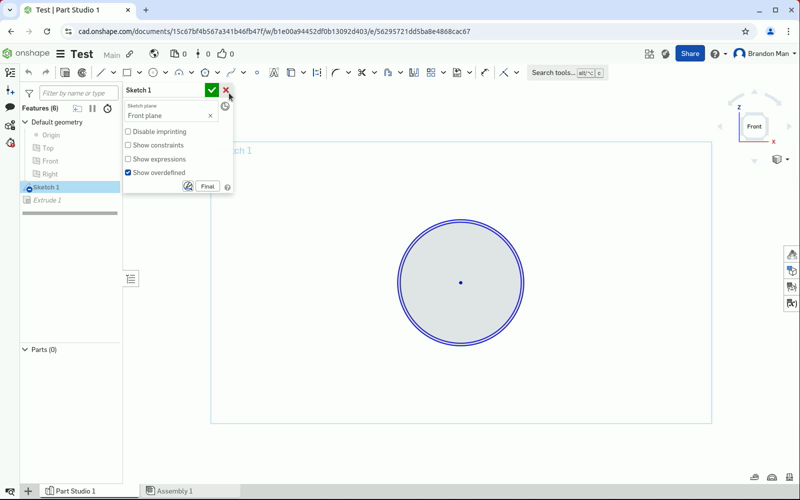
click(229, 92)
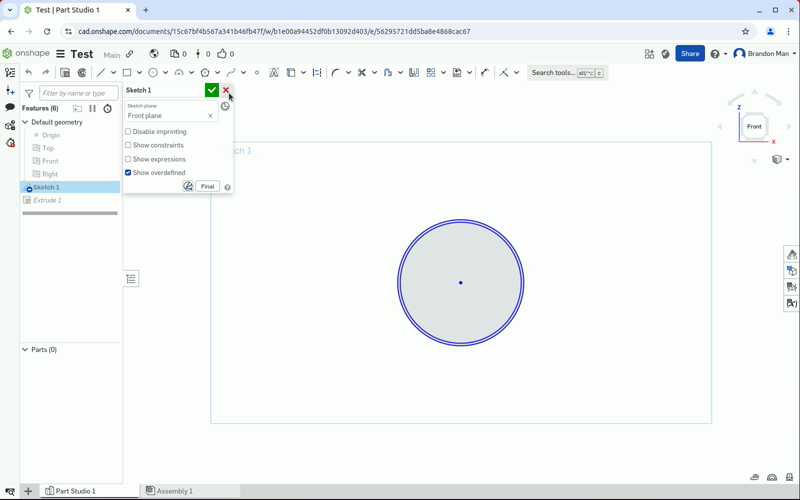
key(shift+s)
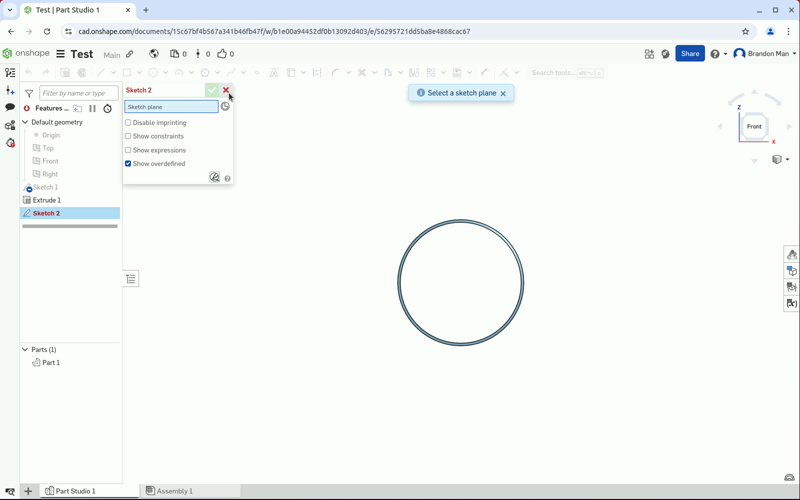
mouse_move(73, 163)
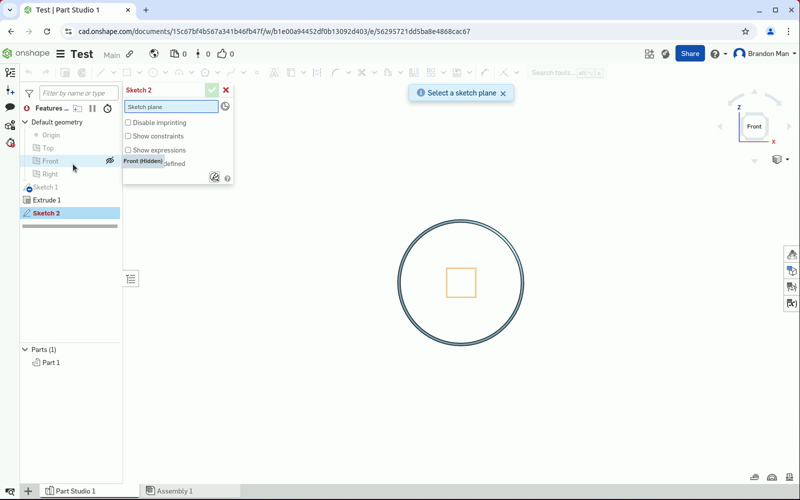
click(73, 163)
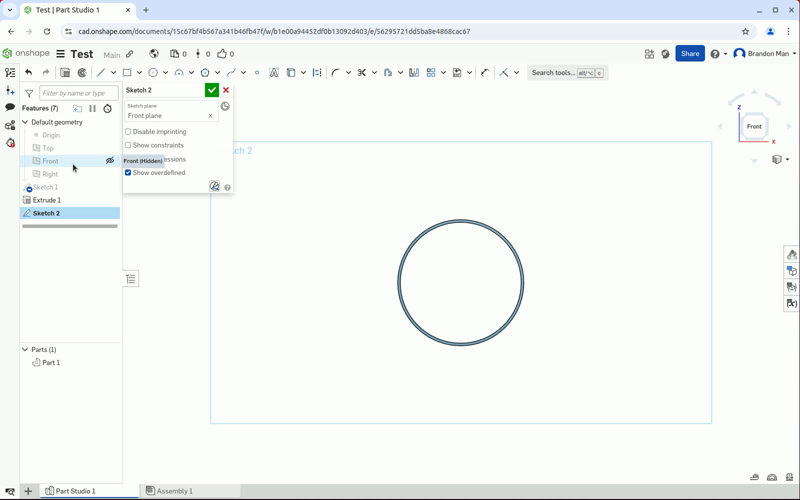
mouse_move(73, 352)
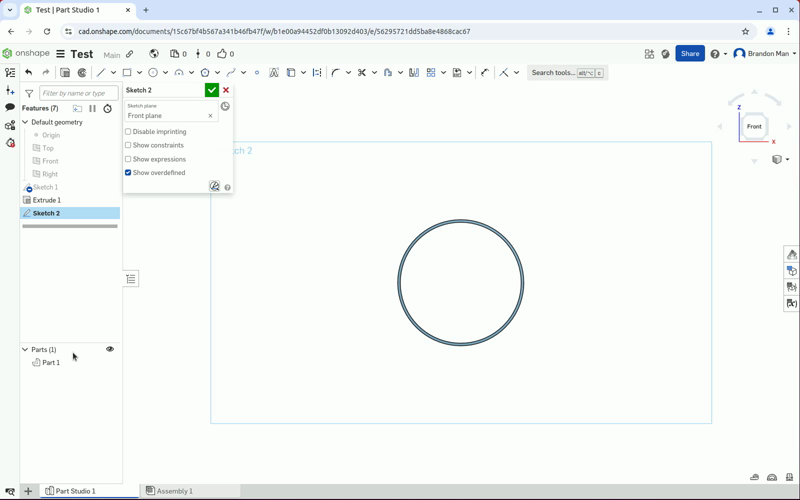
key(y)
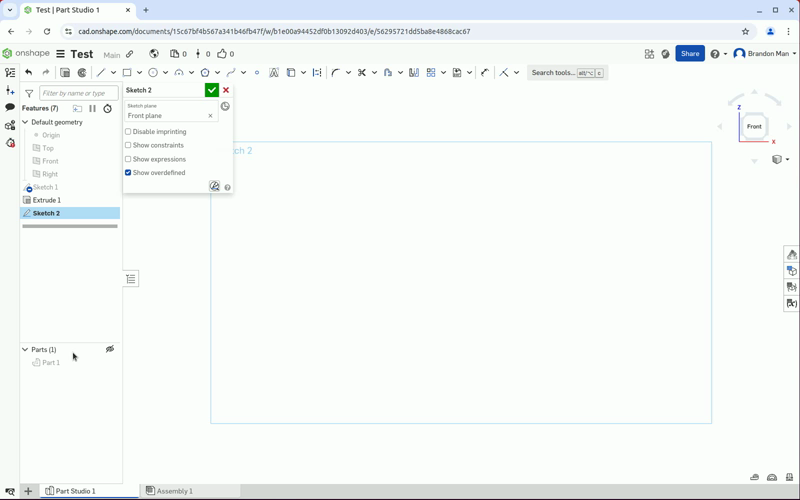
key(c)
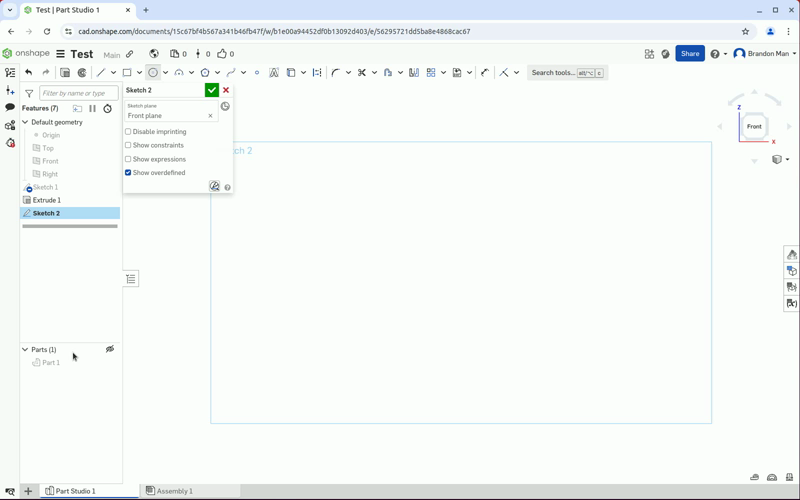
key_down(shift)
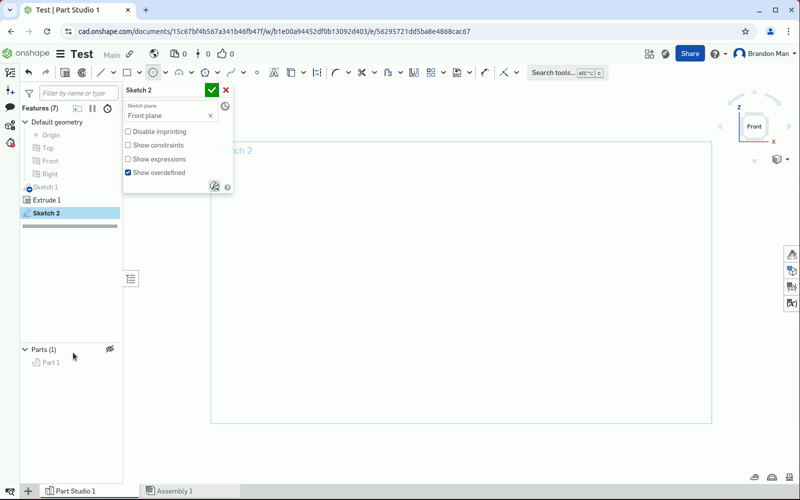
mouse_move(461, 282)
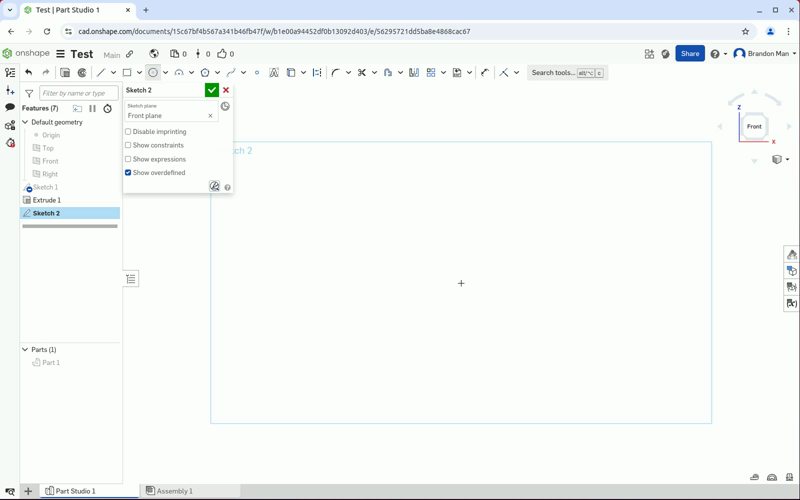
click(461, 282)
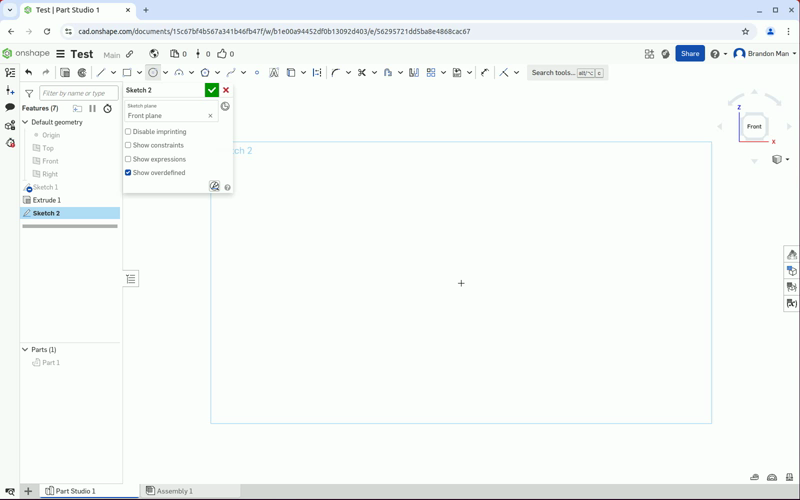
key_up(shift)
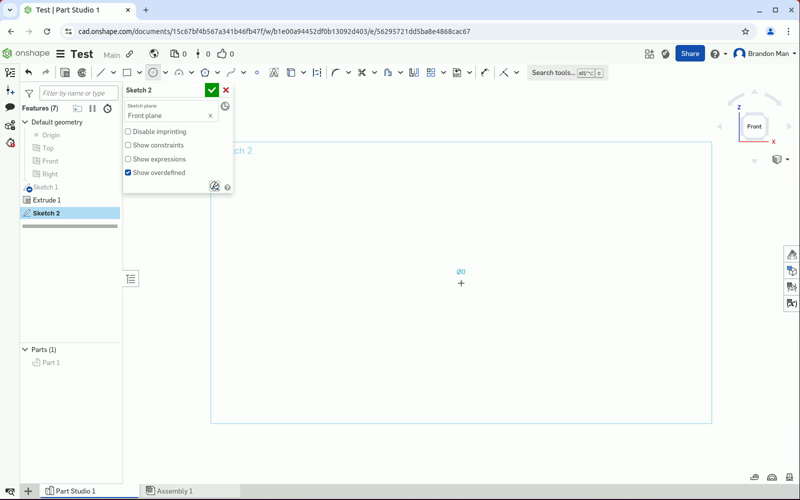
mouse_move(574, 282)
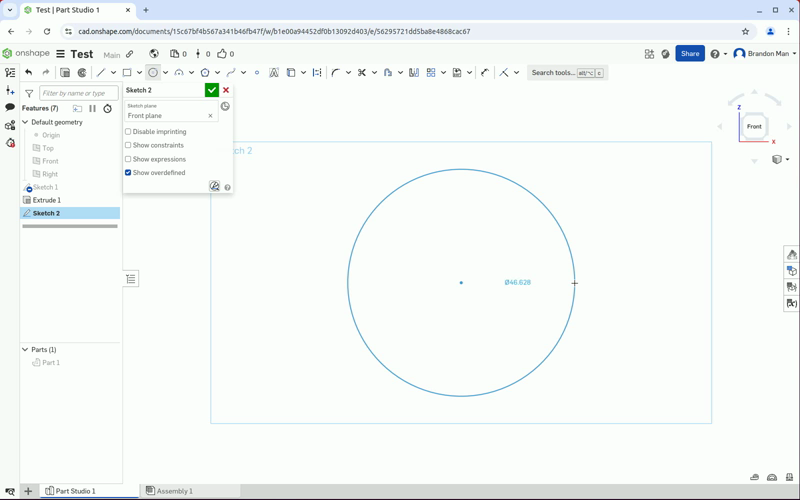
click(574, 282)
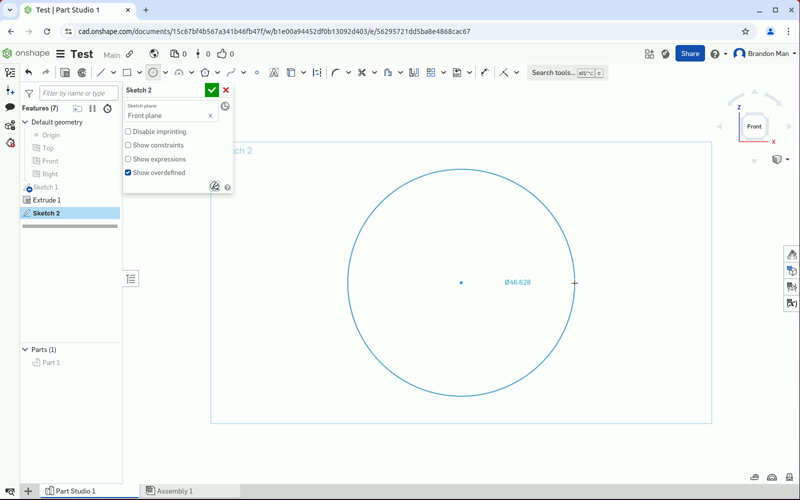
key(esc)
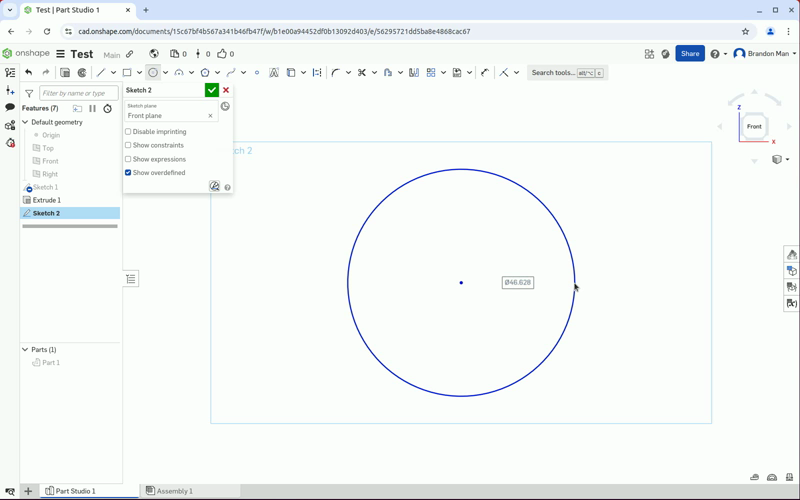
mouse_move(492, 208)
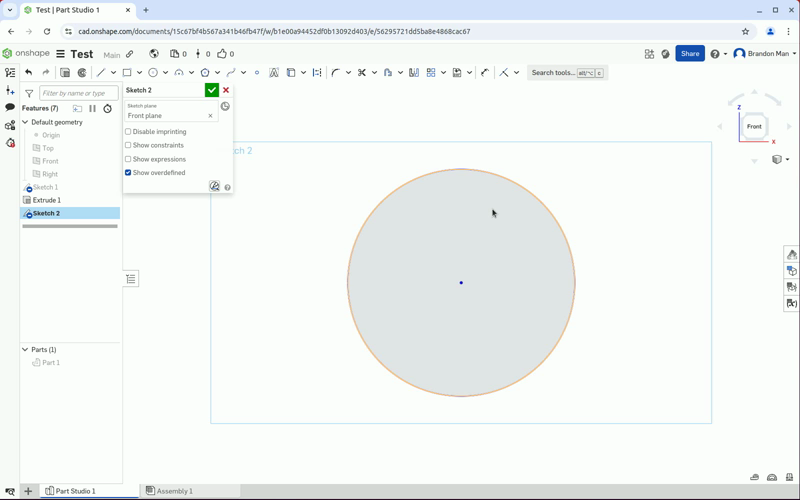
click(492, 208)
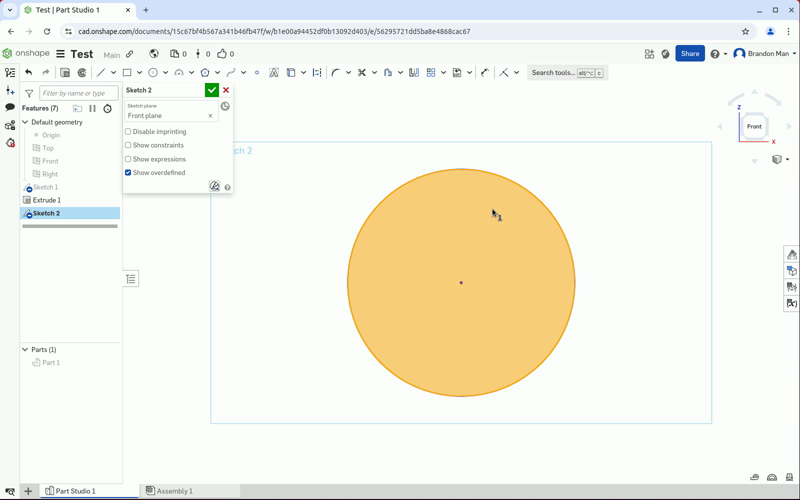
mouse_move(73, 352)
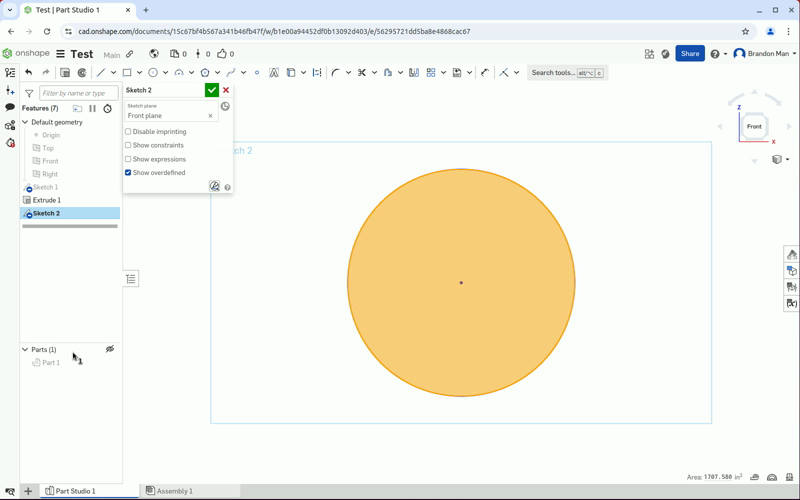
key(shift+y)
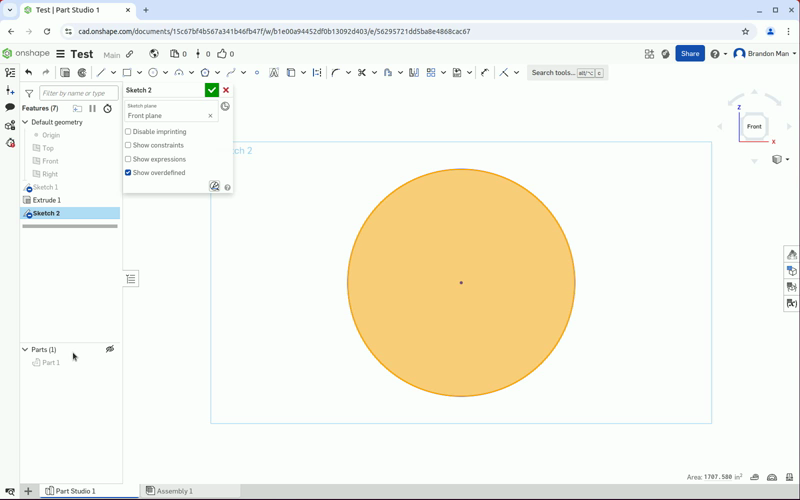
key(shift+e)
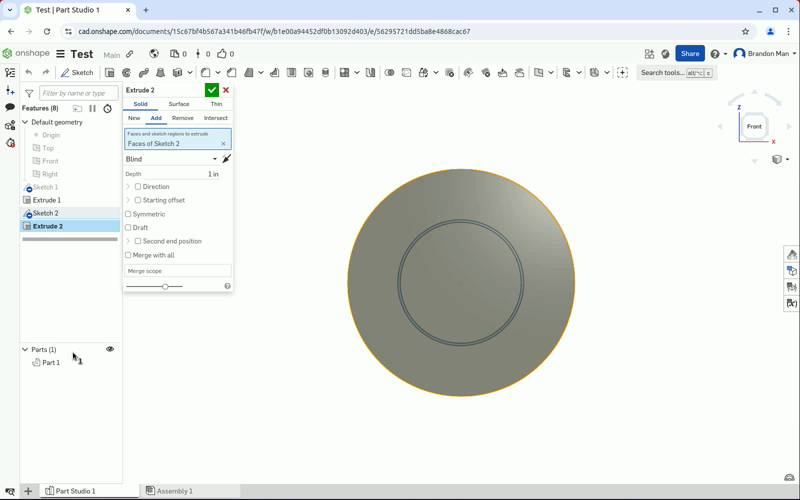
mouse_move(143, 106)
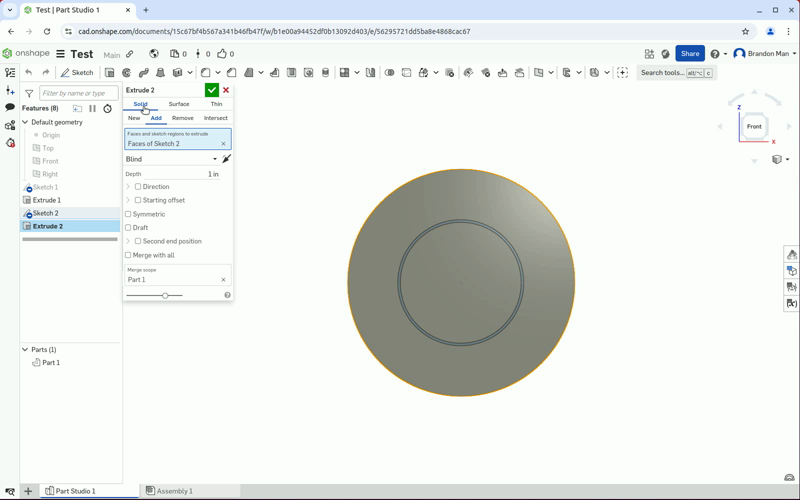
click(143, 106)
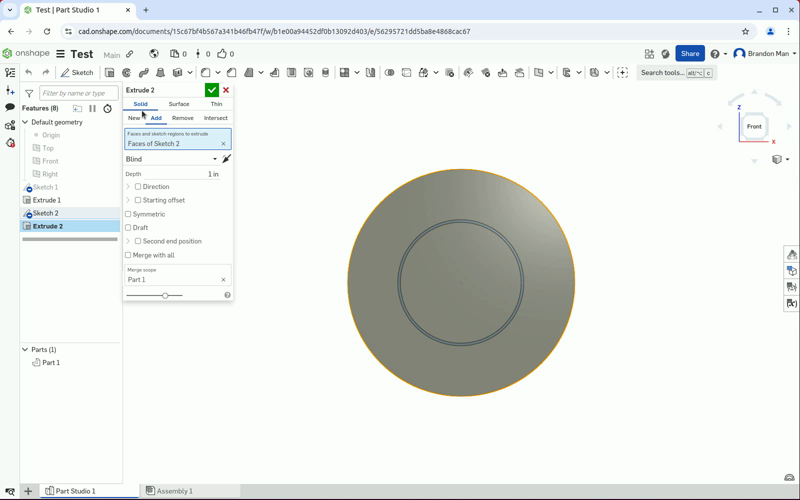
mouse_move(137, 120)
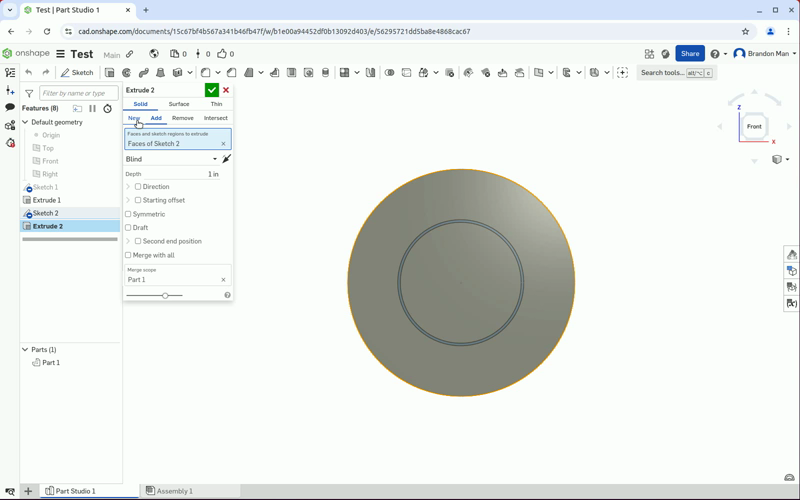
click(137, 120)
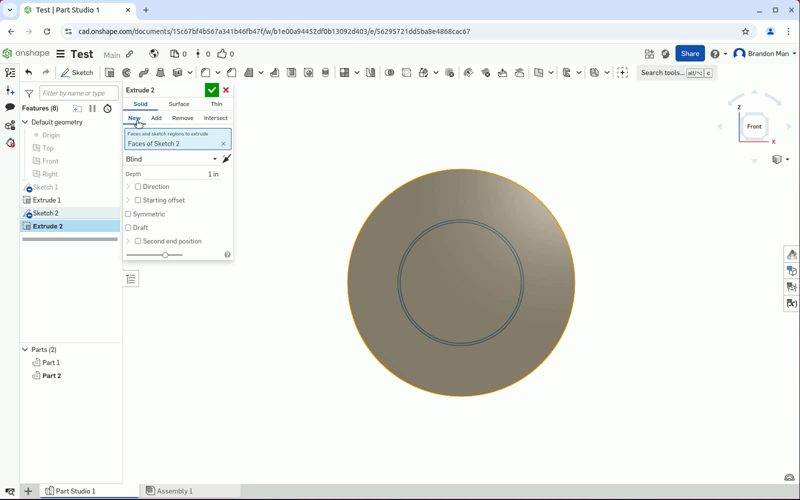
key(tab, 4)
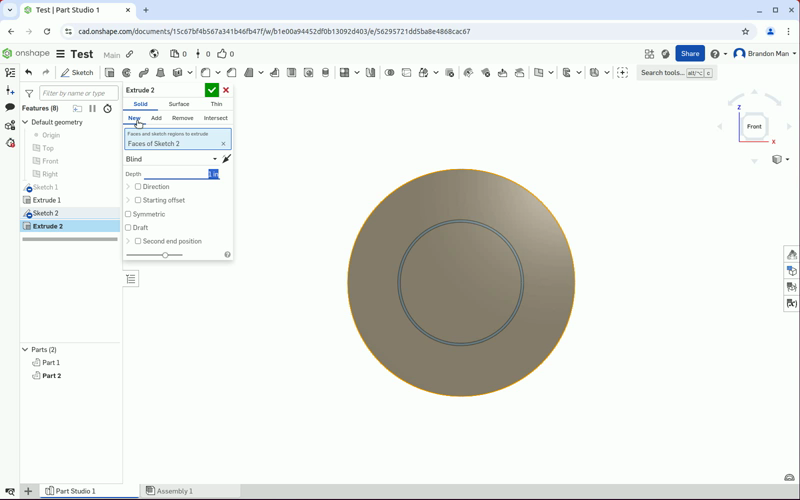
text(1.685)
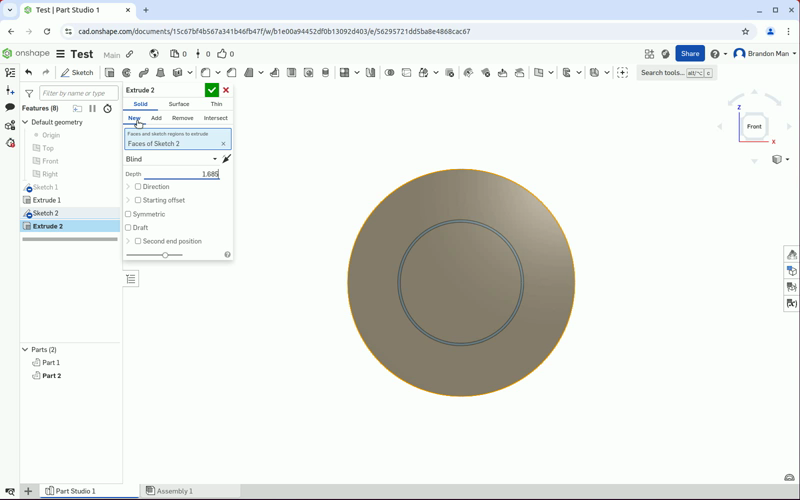
key(enter)
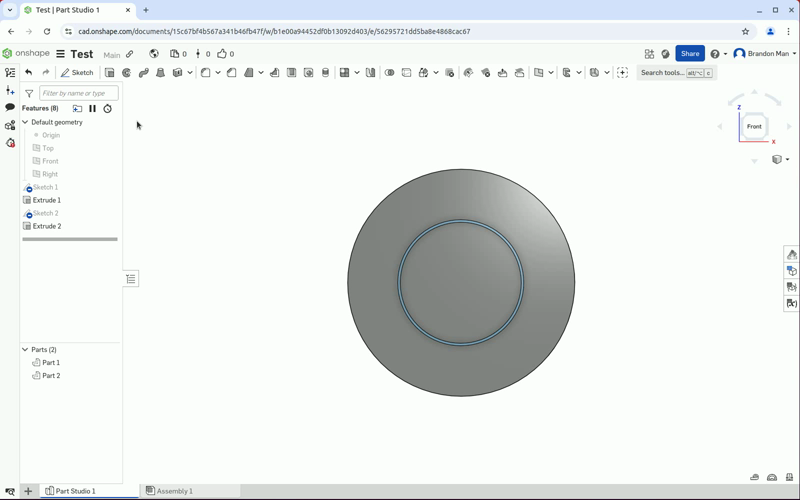
key(shift+h)
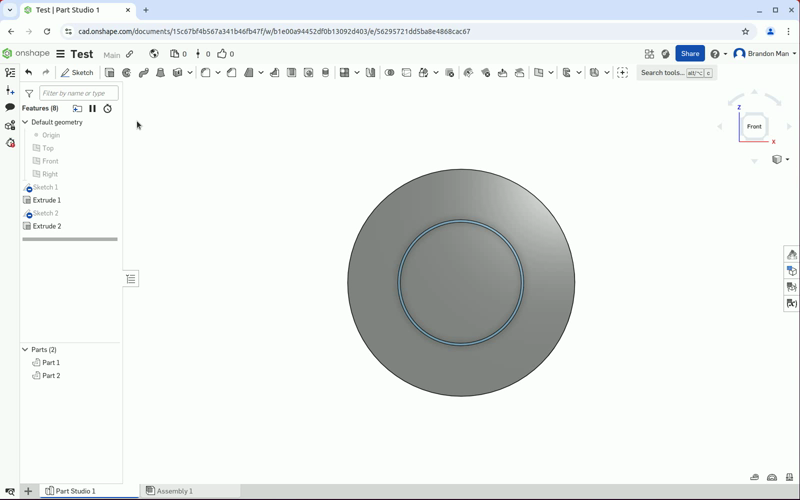
key(shift+h)
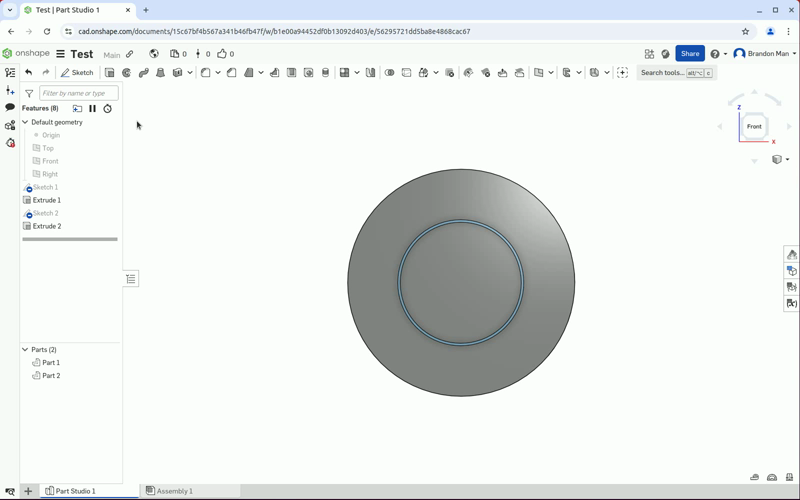
mouse_move(73, 189)
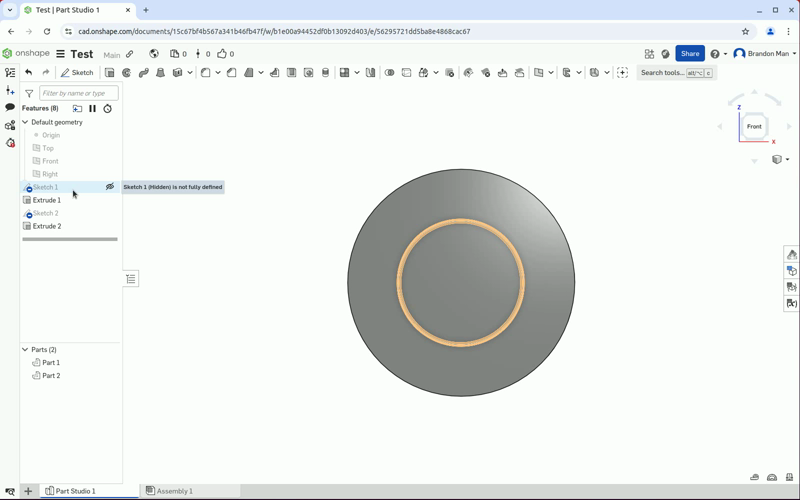
click(73, 189)
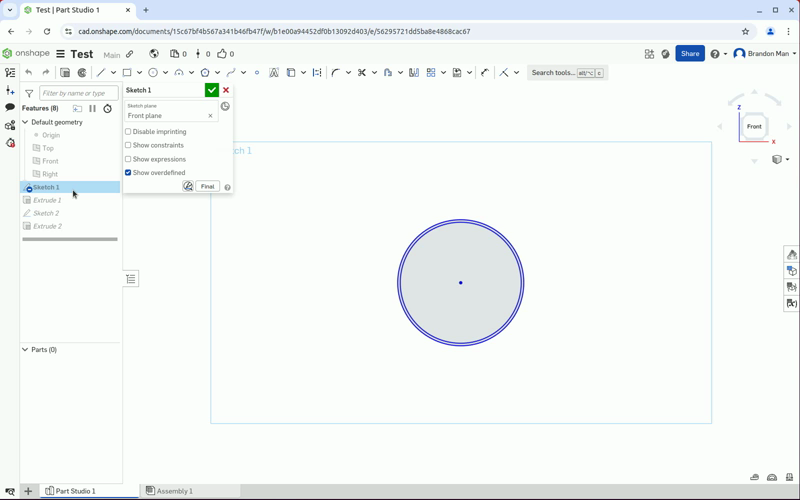
mouse_move(229, 92)
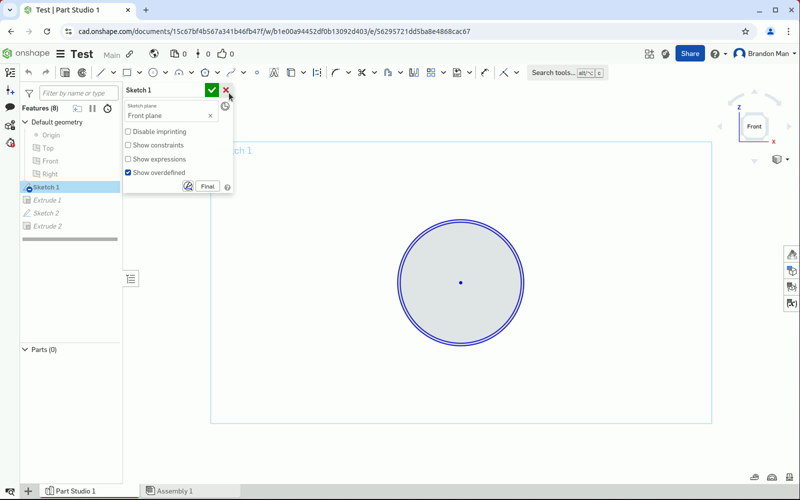
click(229, 92)
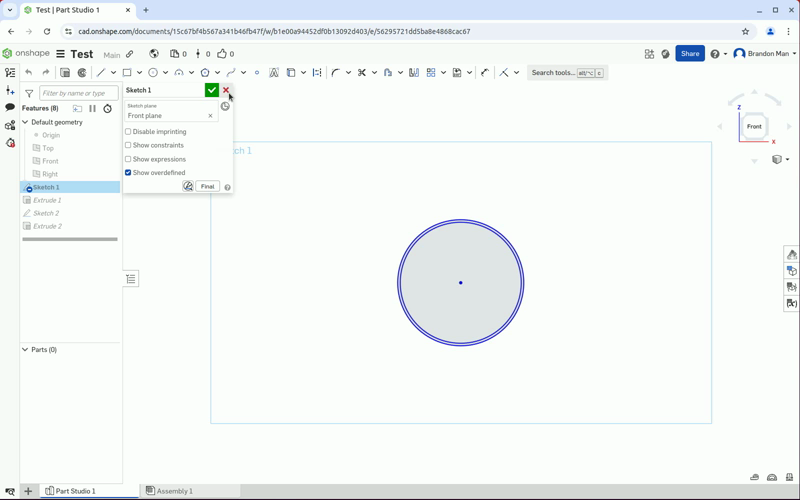
key(shift+s)
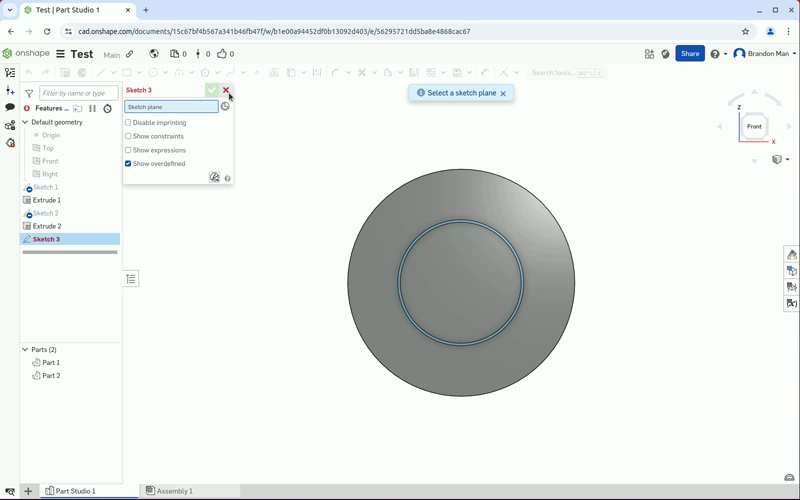
mouse_move(73, 163)
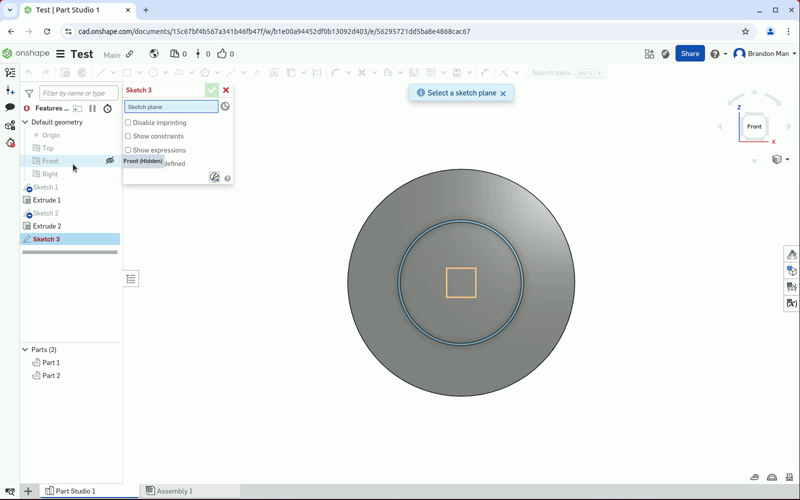
click(73, 163)
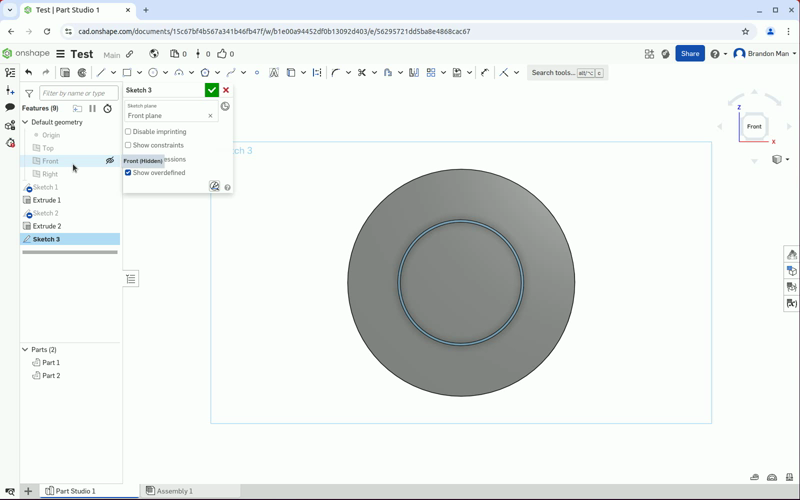
mouse_move(73, 352)
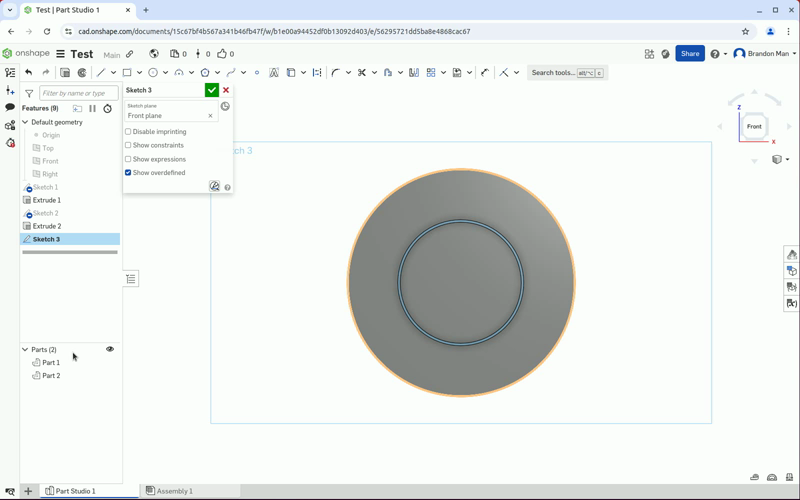
key(y)
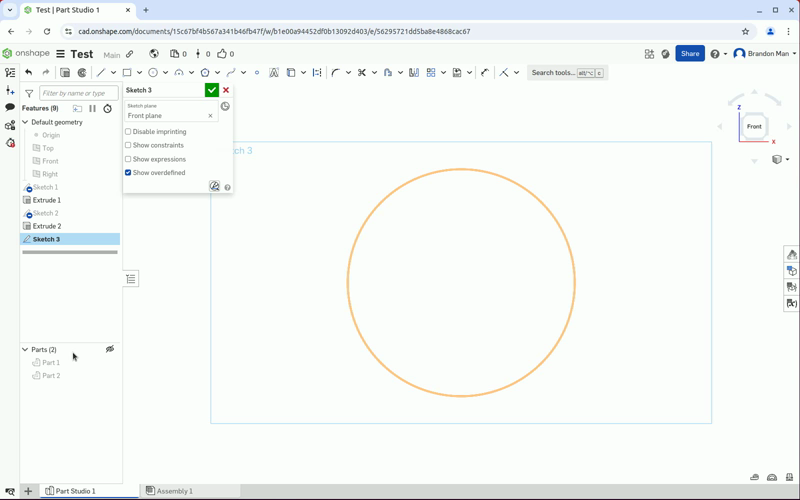
key(c)
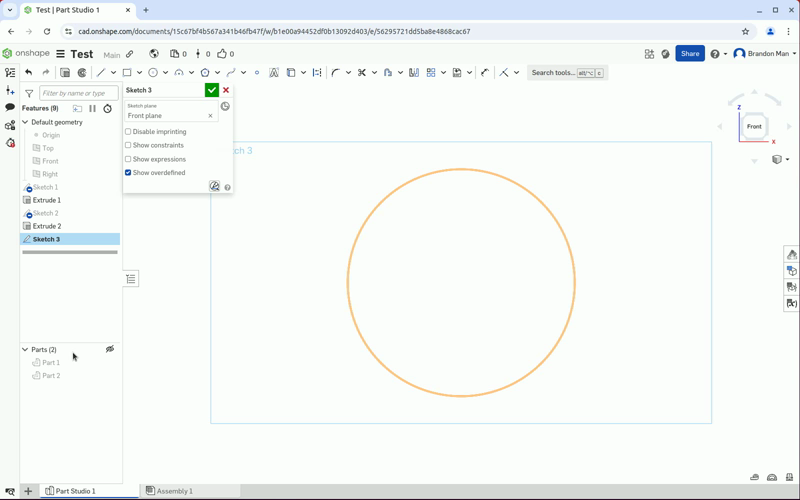
key_down(shift)
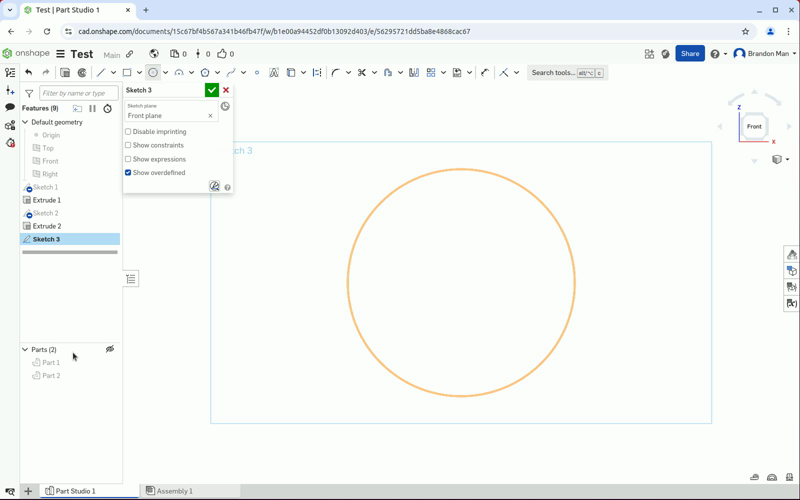
mouse_move(461, 282)
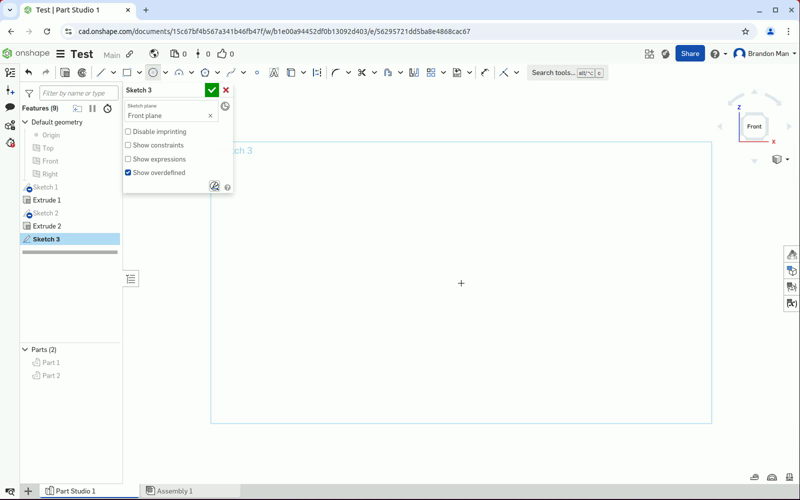
click(461, 282)
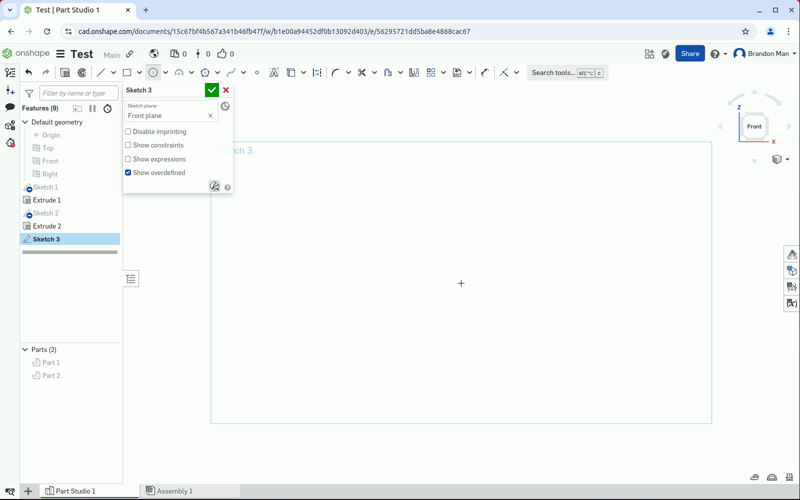
key_up(shift)
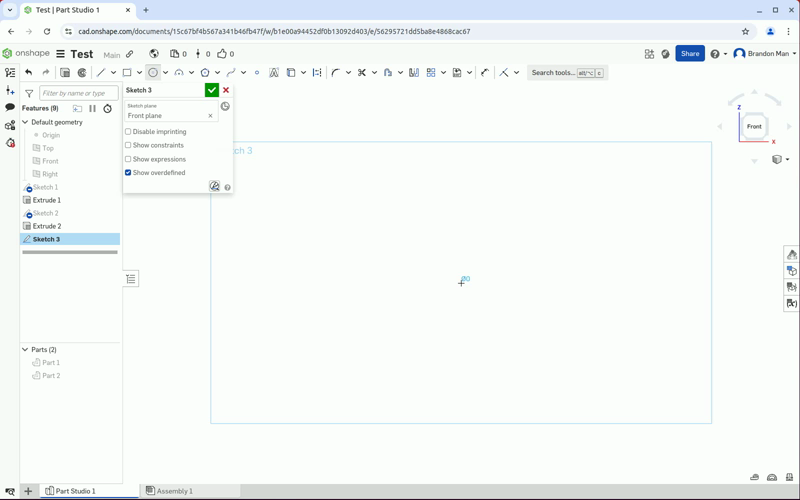
mouse_move(495, 282)
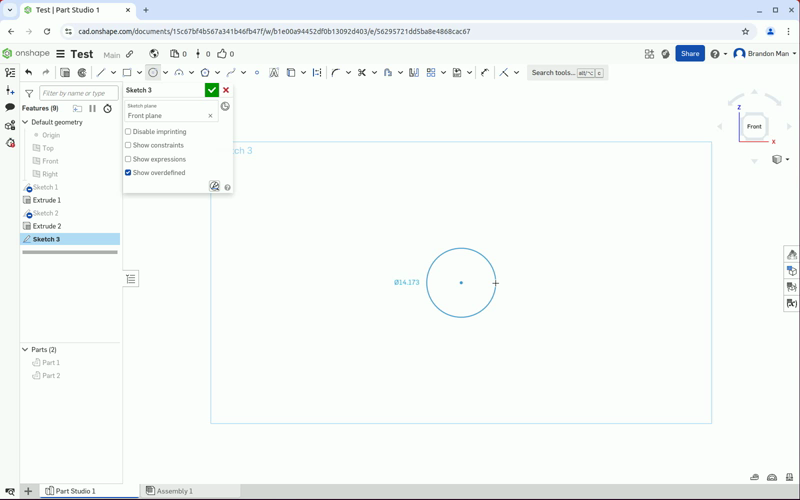
click(495, 282)
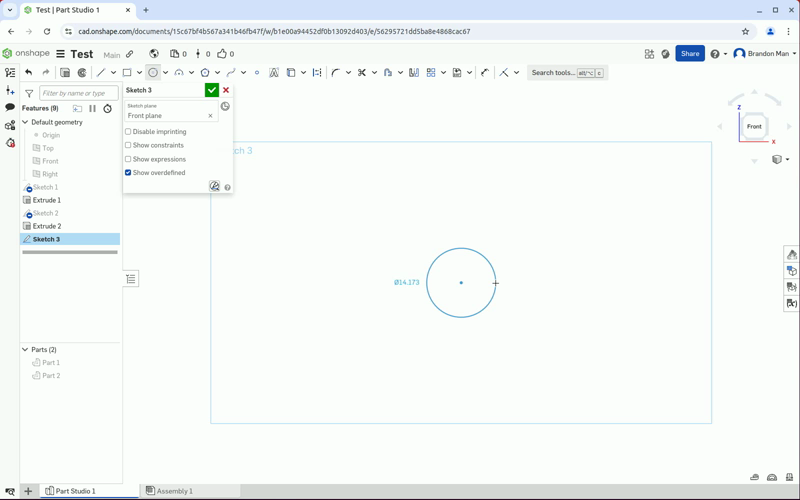
key(esc)
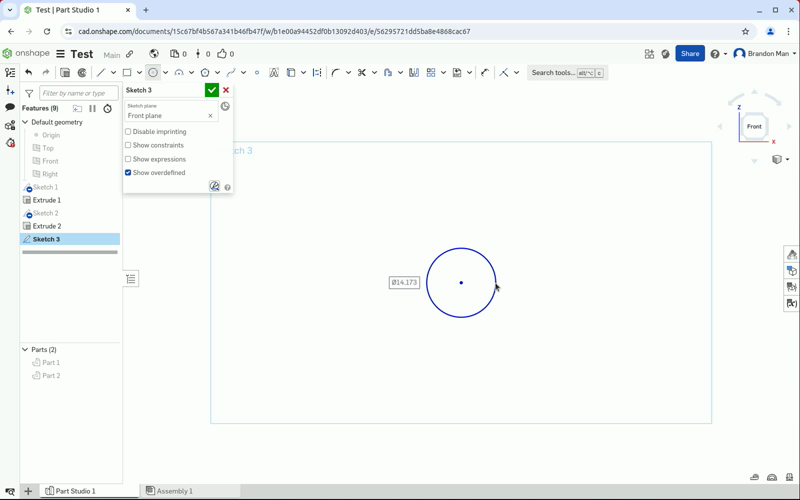
mouse_move(468, 284)
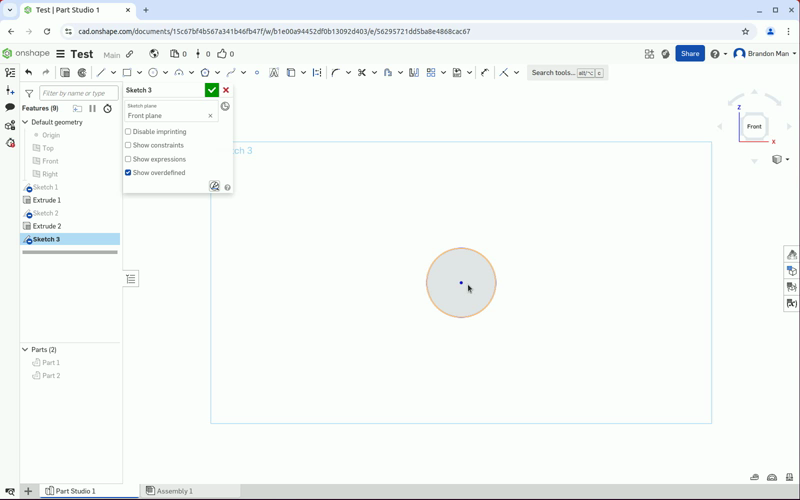
click(468, 284)
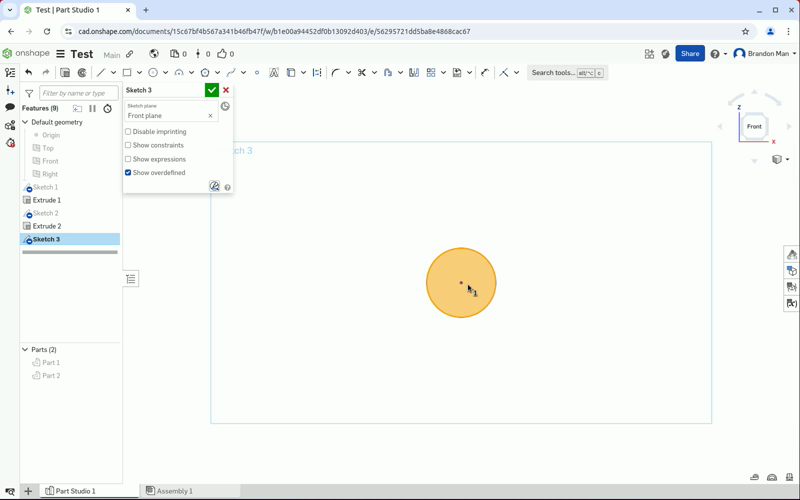
mouse_move(73, 352)
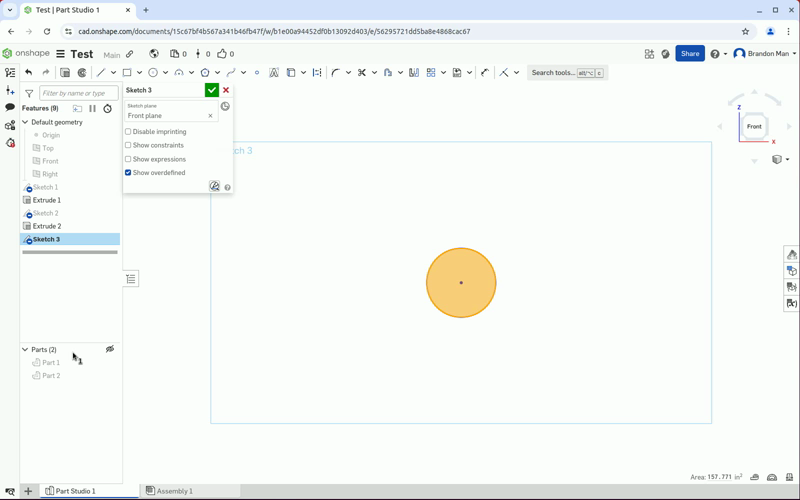
key(shift+y)
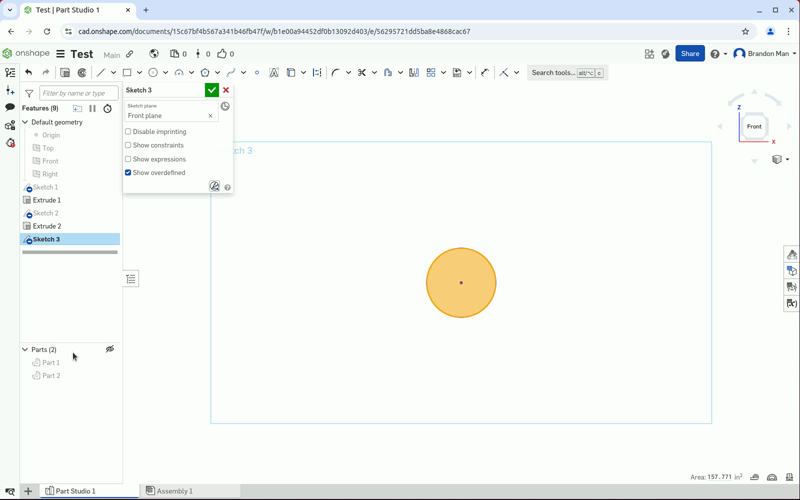
key(shift+e)
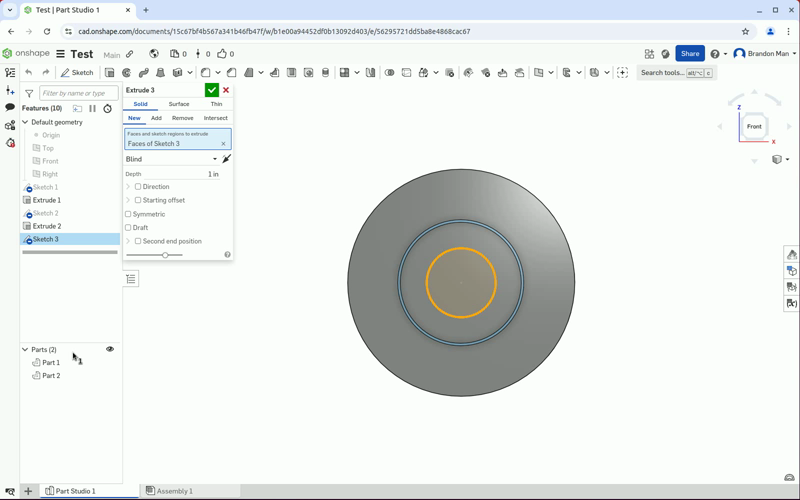
mouse_move(143, 106)
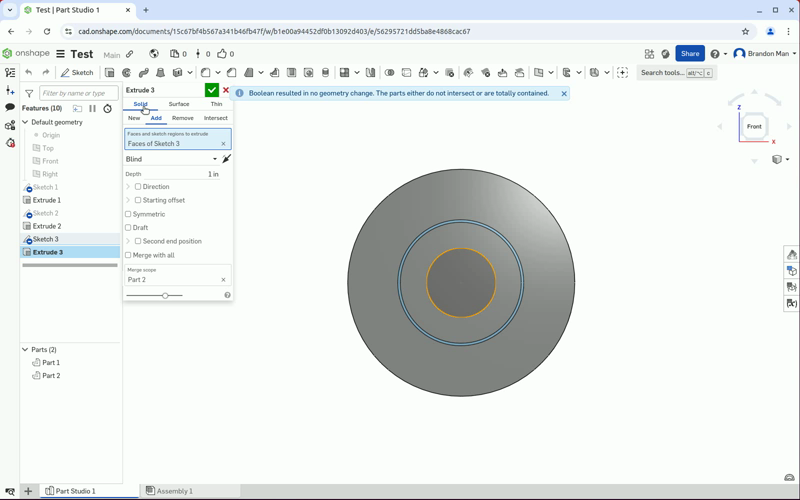
click(143, 106)
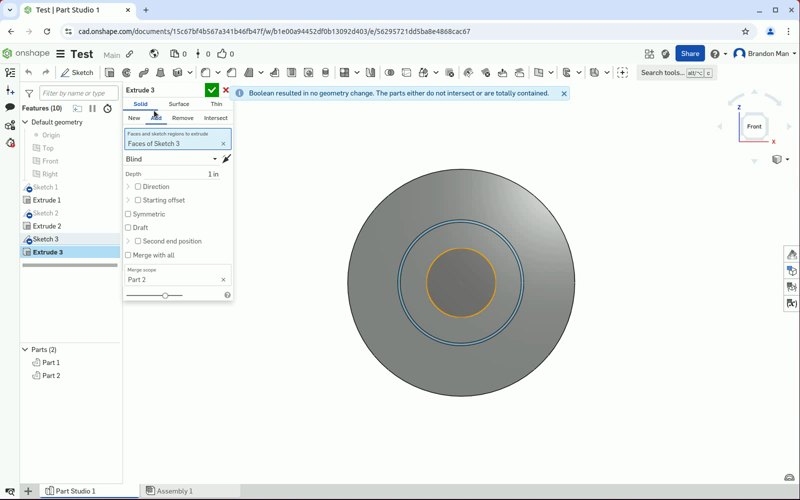
mouse_move(186, 120)
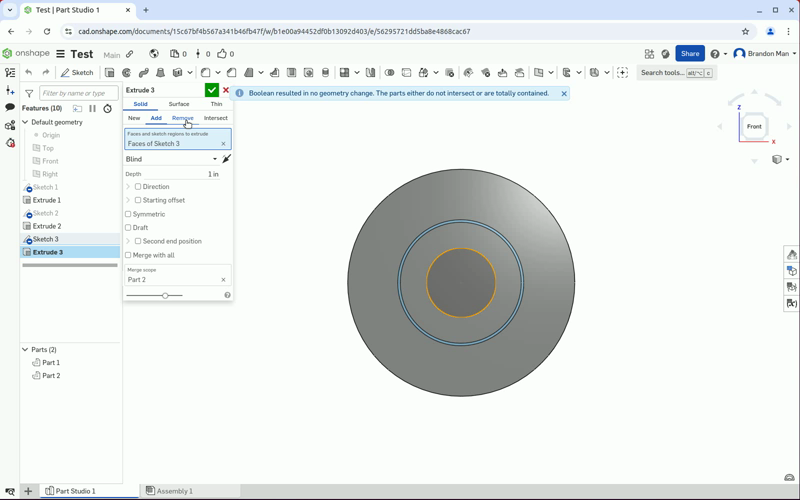
click(186, 120)
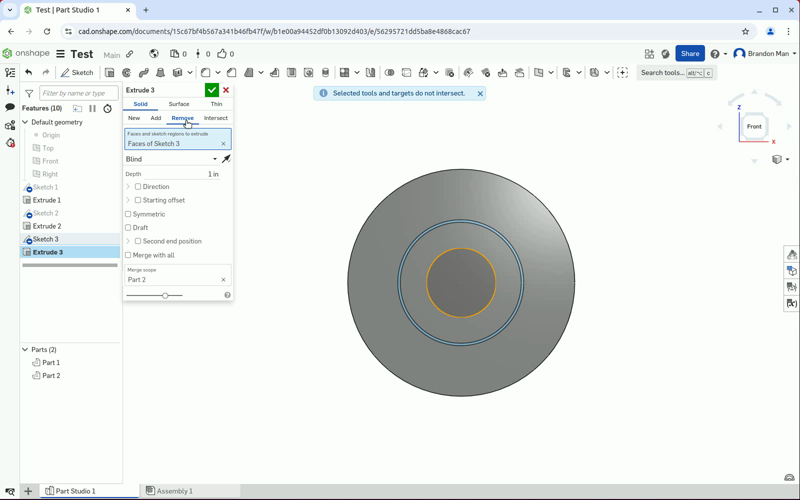
key(tab, 4)
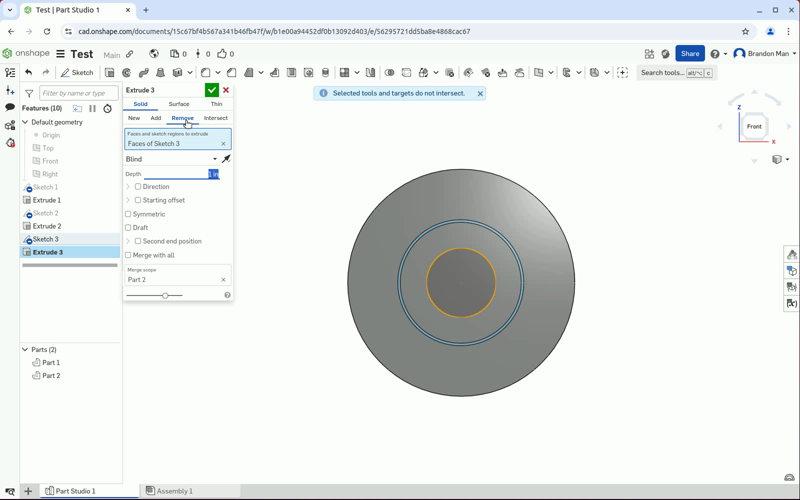
text(-11.795)
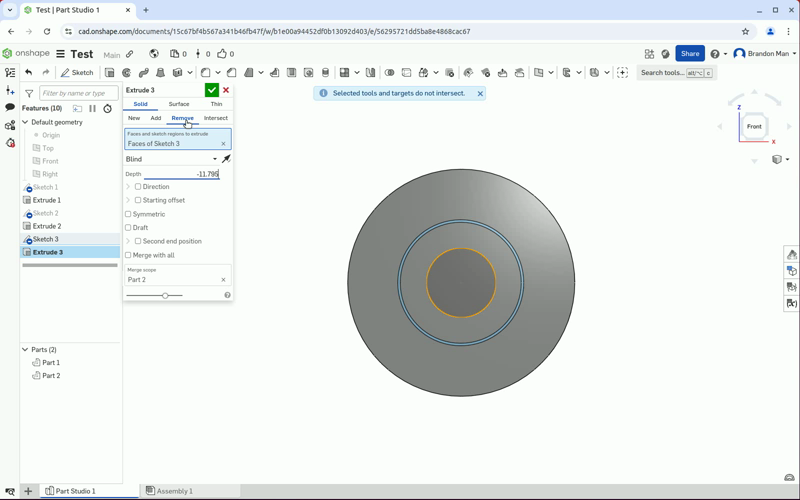
key(tab, 6)
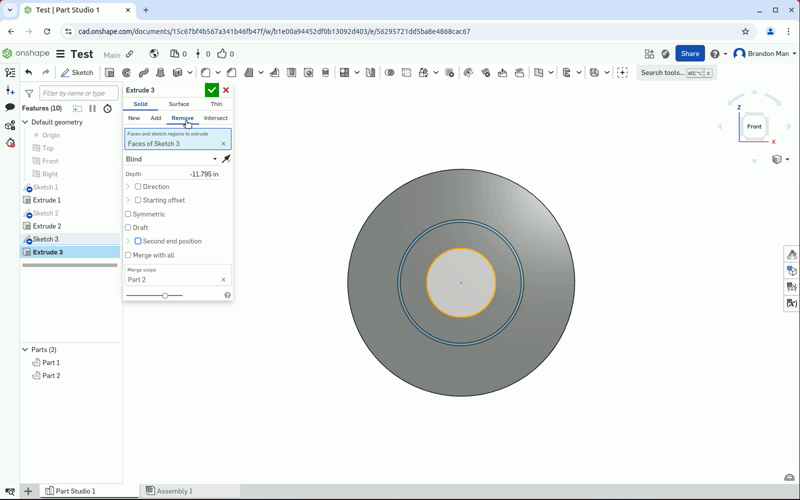
key(space)
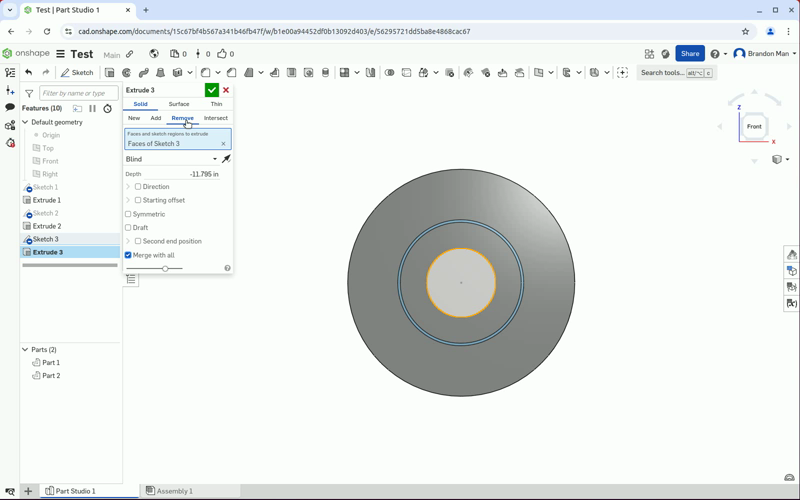
key(enter)
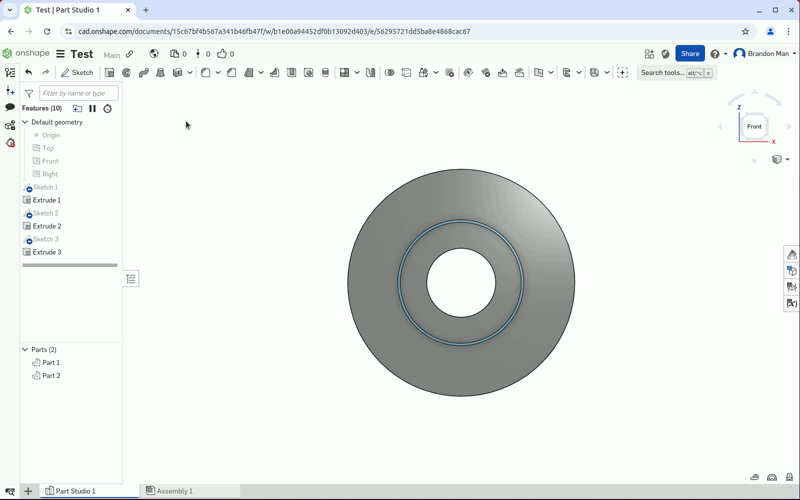
key(shift+h)
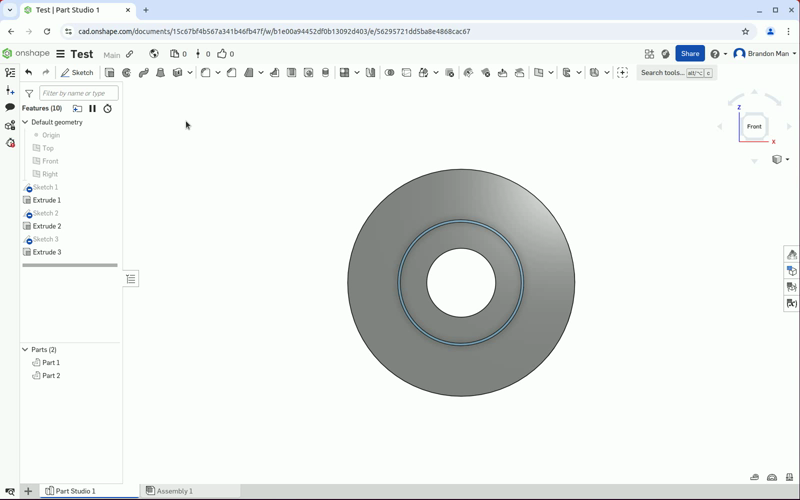
key(shift+h)
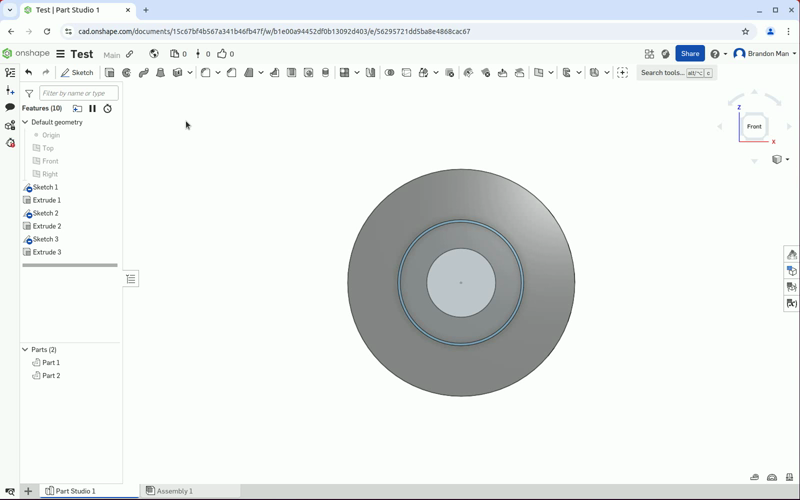
key(shift+7)
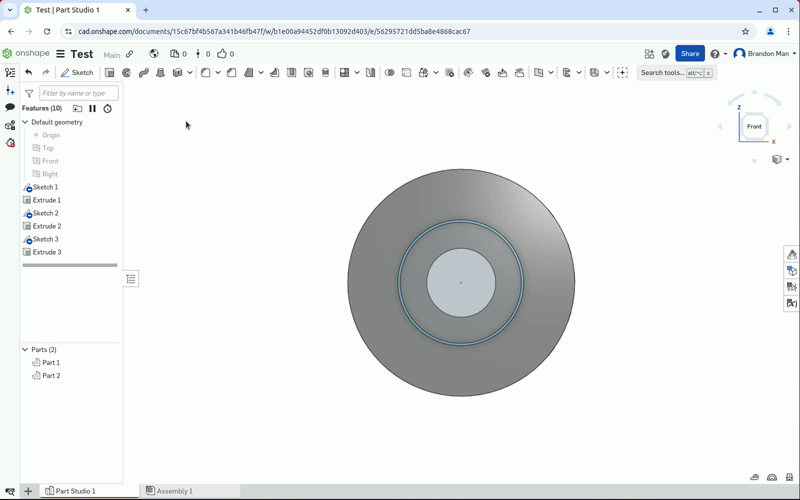
key(left, 2)
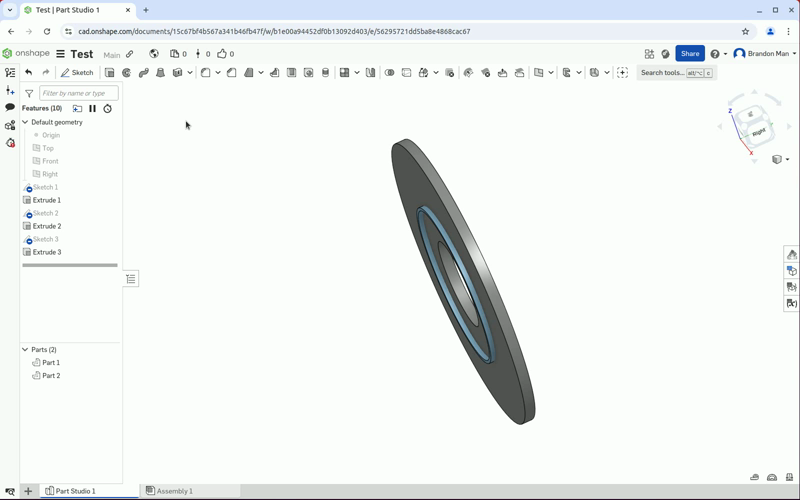
key(down, 2)
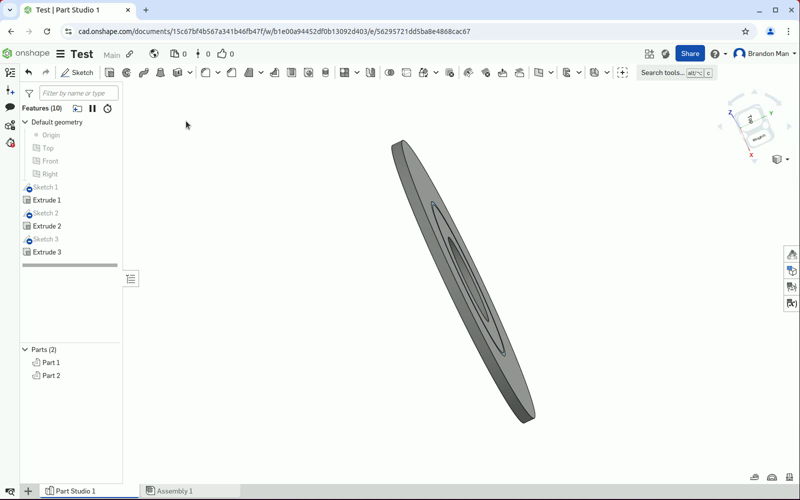
key(up, 2)
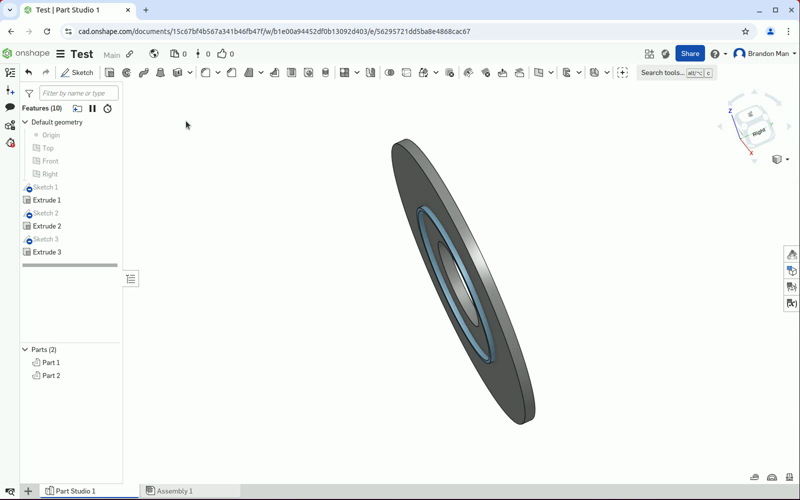
key(right, 2)
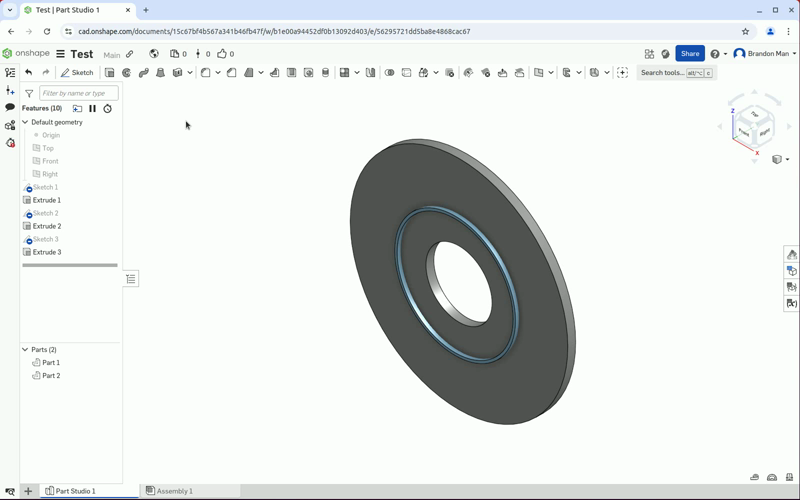
mouse_move(73, 189)
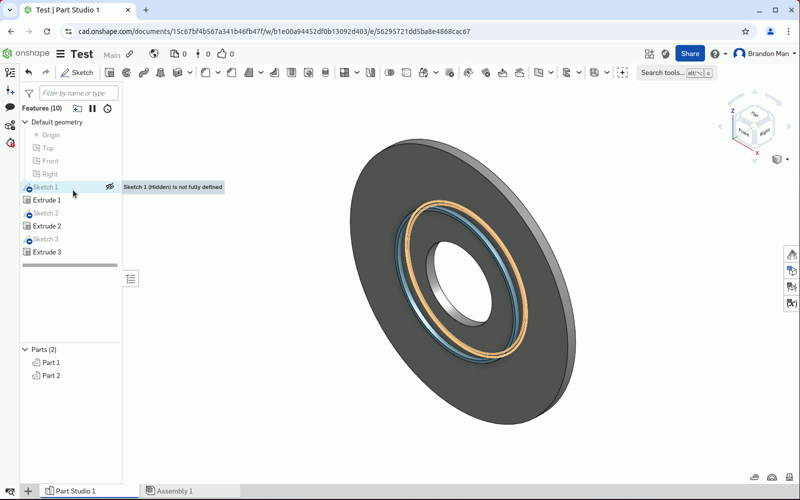
click(73, 189)